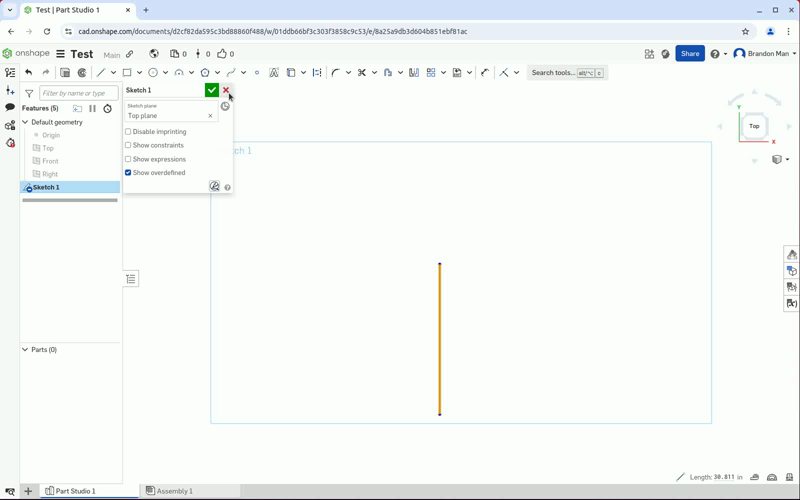
key(shift+h)
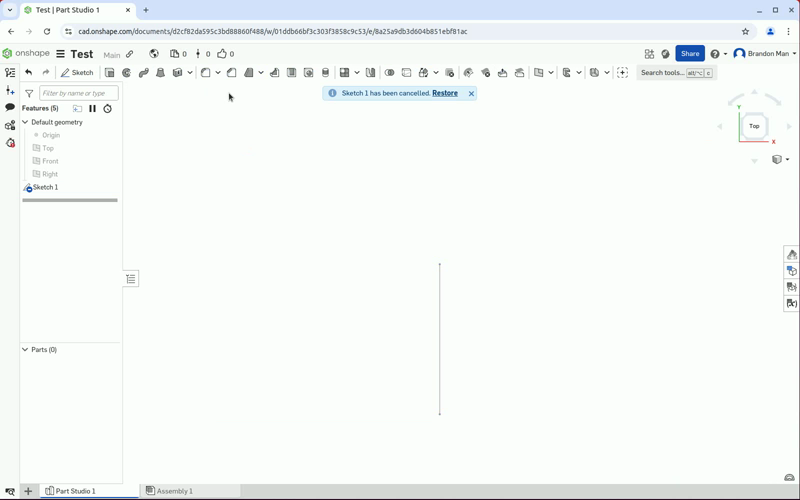
key(shift+s)
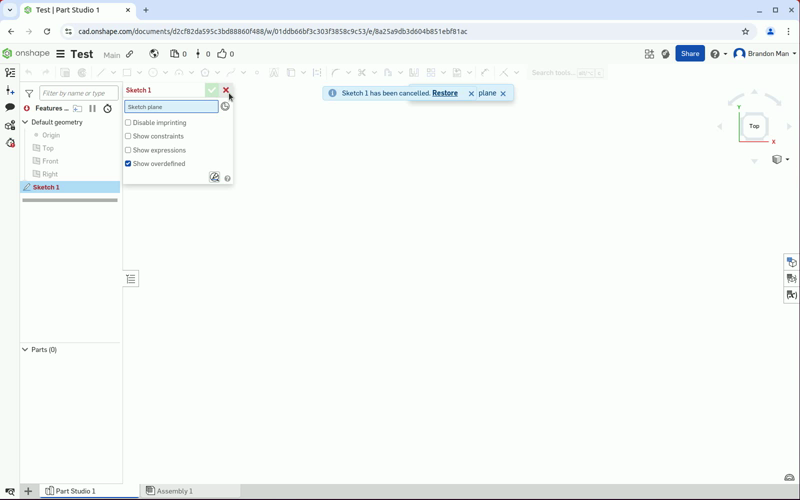
mouse_move(73, 150)
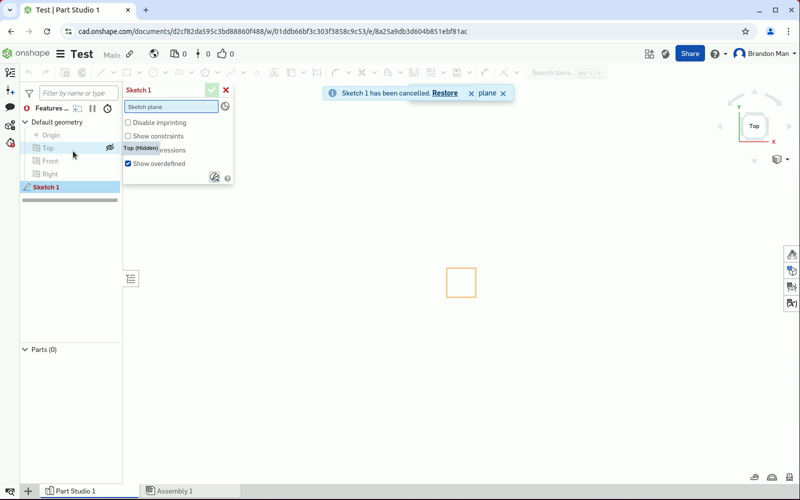
click(73, 150)
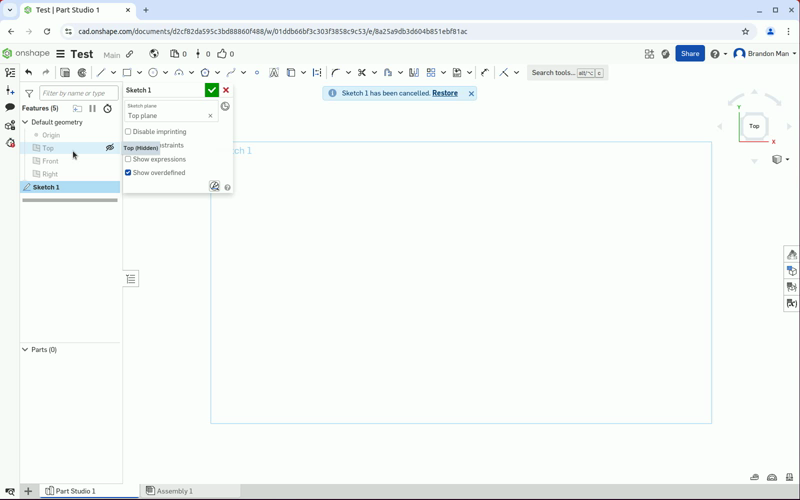
mouse_move(73, 352)
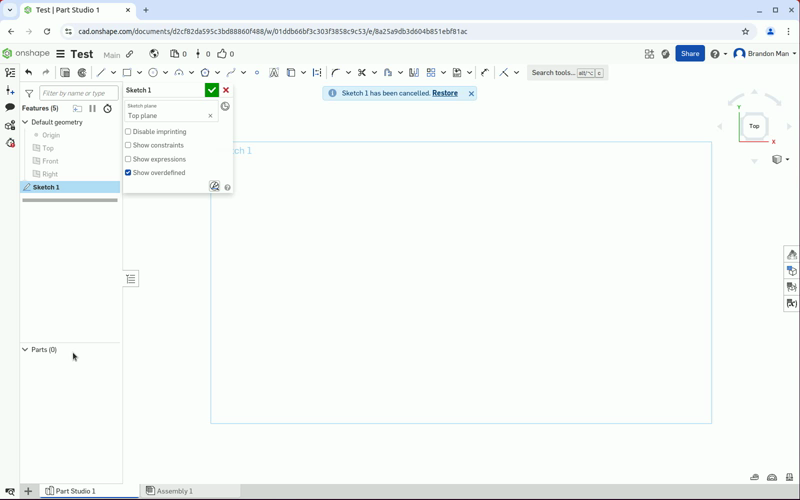
key(y)
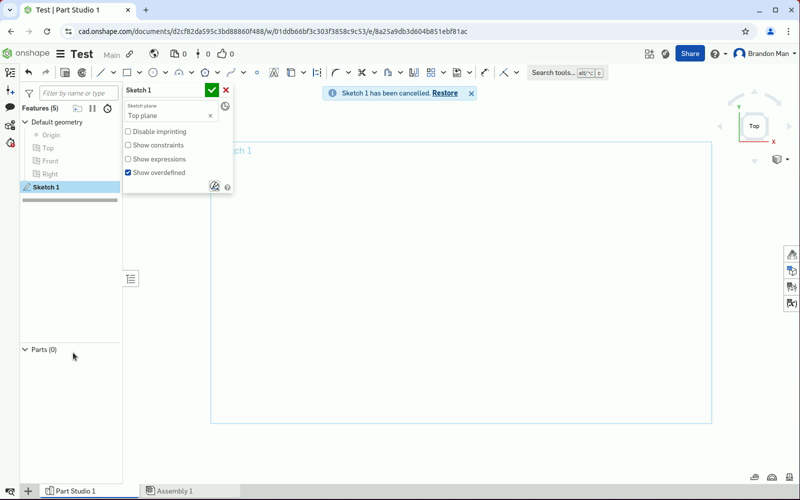
key(l)
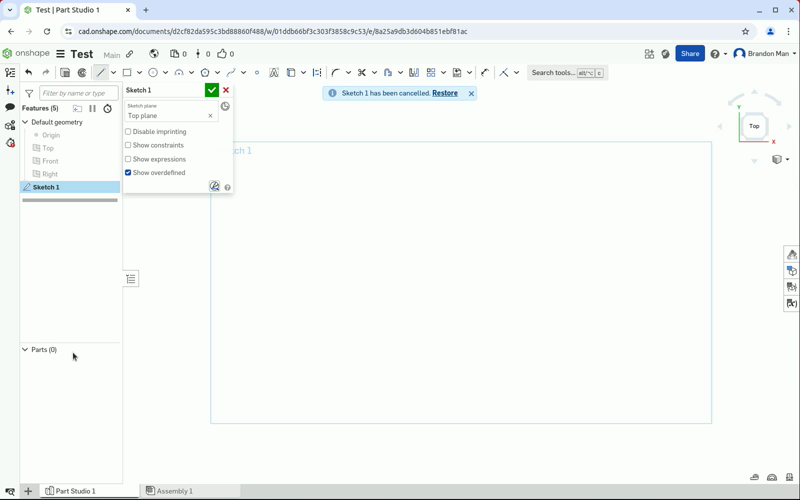
key_down(shift)
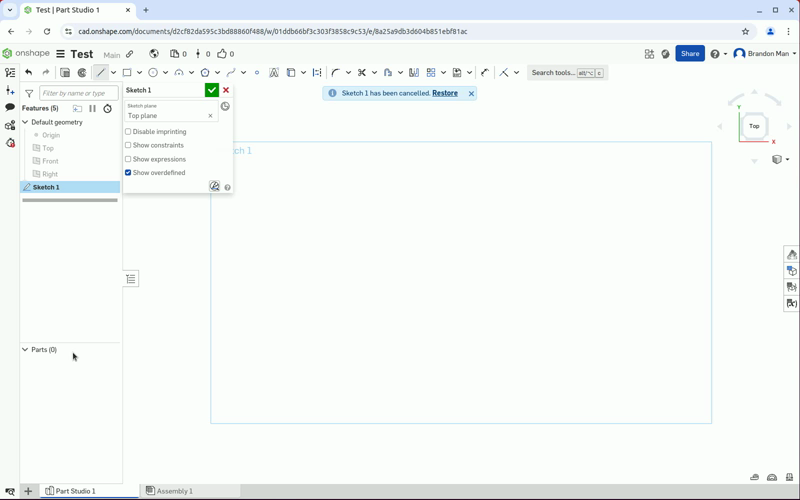
mouse_move(459, 305)
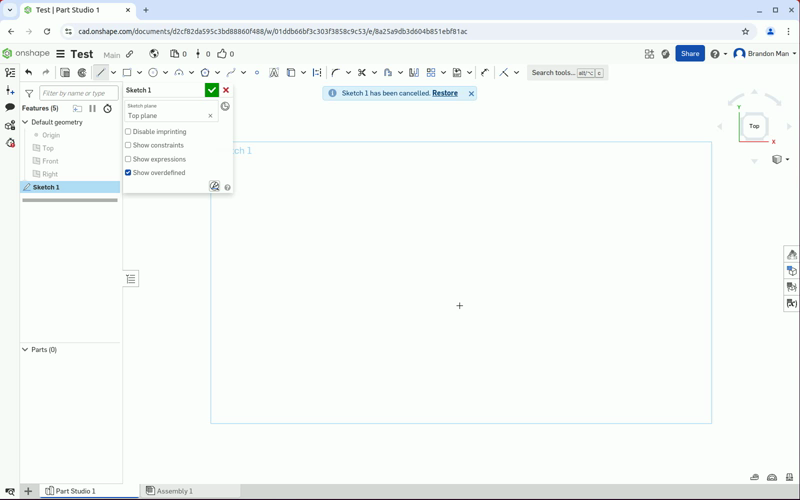
click(459, 305)
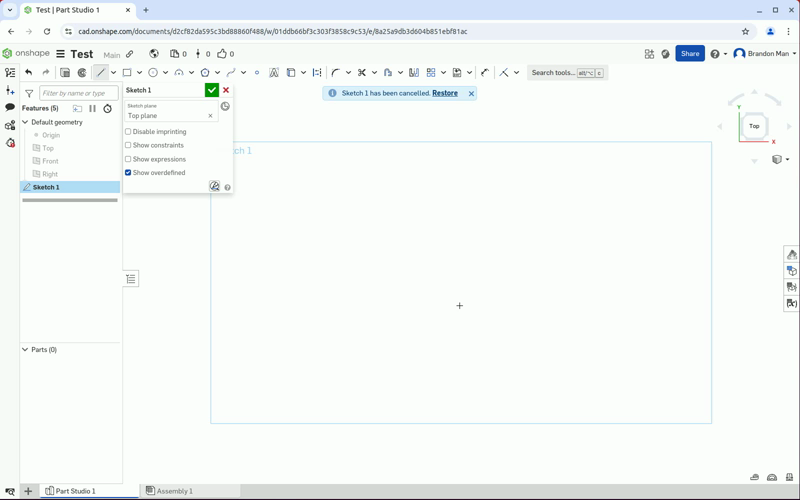
key_up(shift)
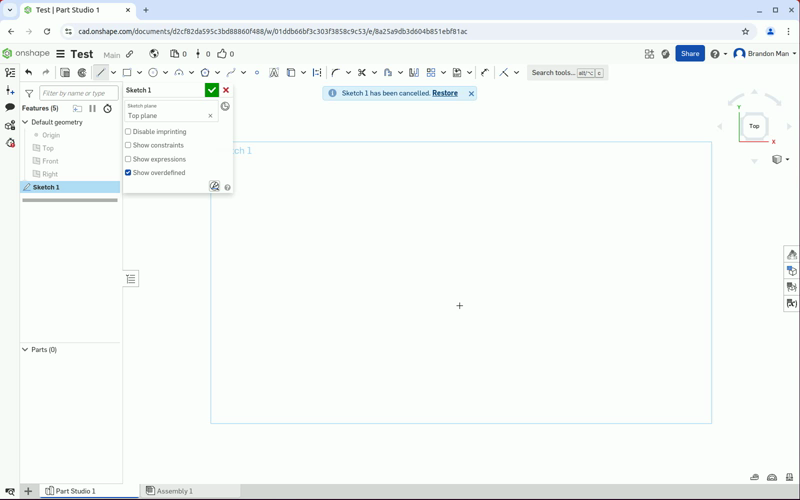
key_down(shift)
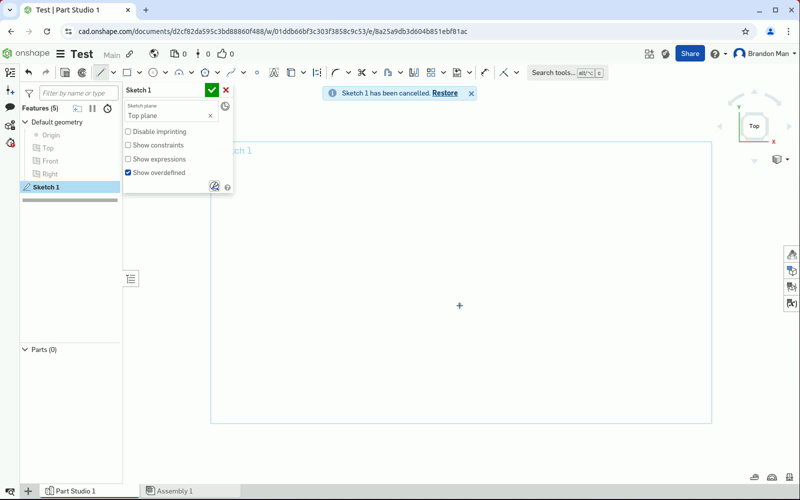
mouse_move(573, 305)
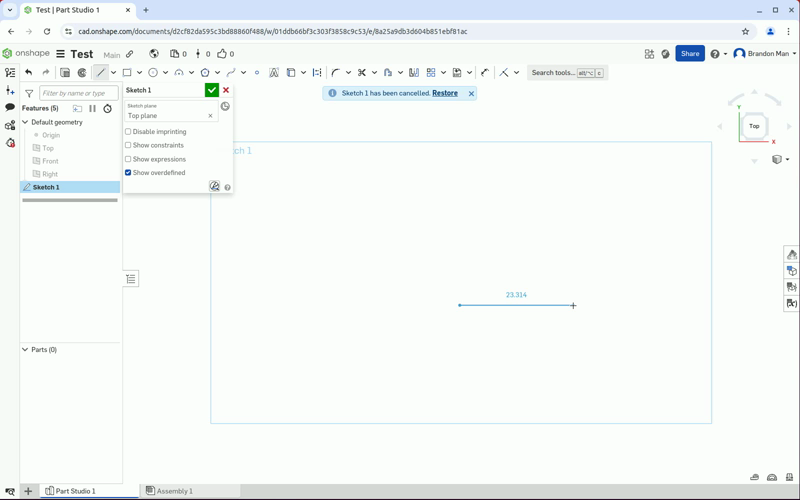
click(573, 305)
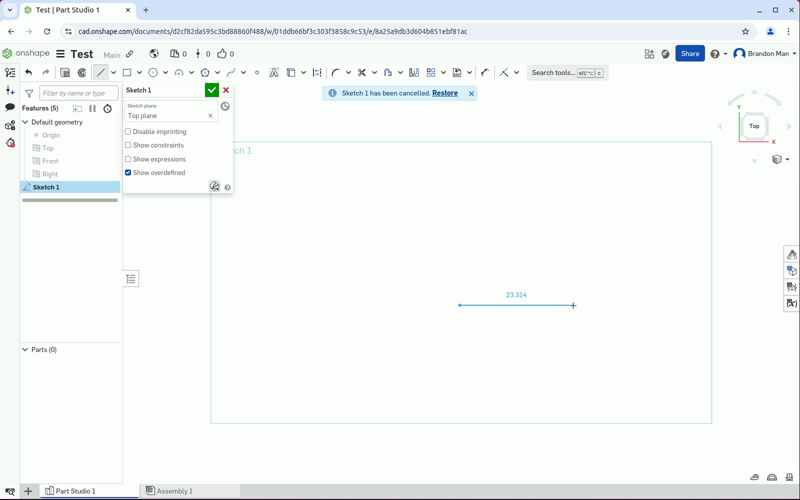
key_up(shift)
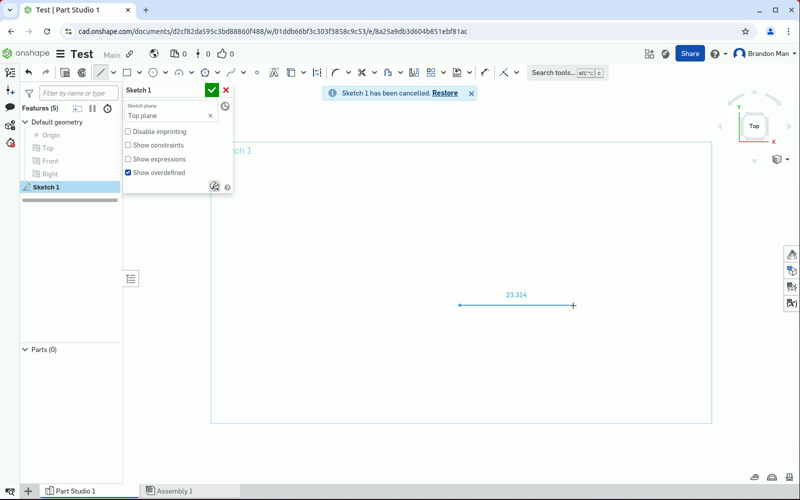
key_down(shift)
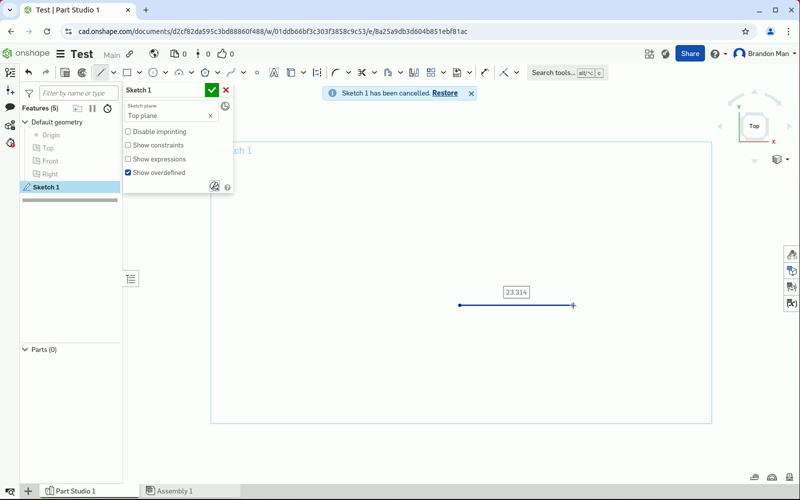
mouse_move(573, 214)
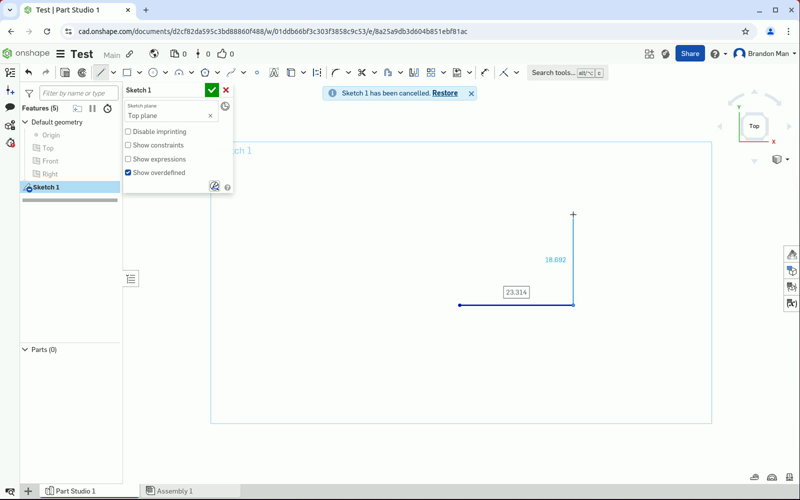
click(573, 214)
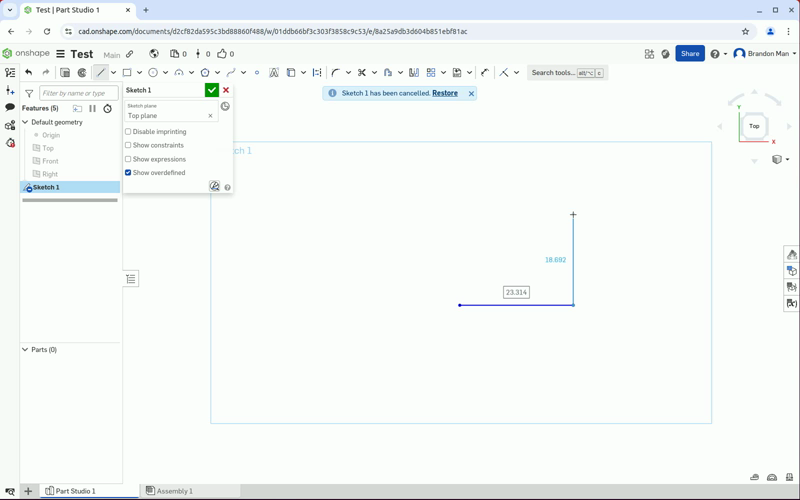
key_up(shift)
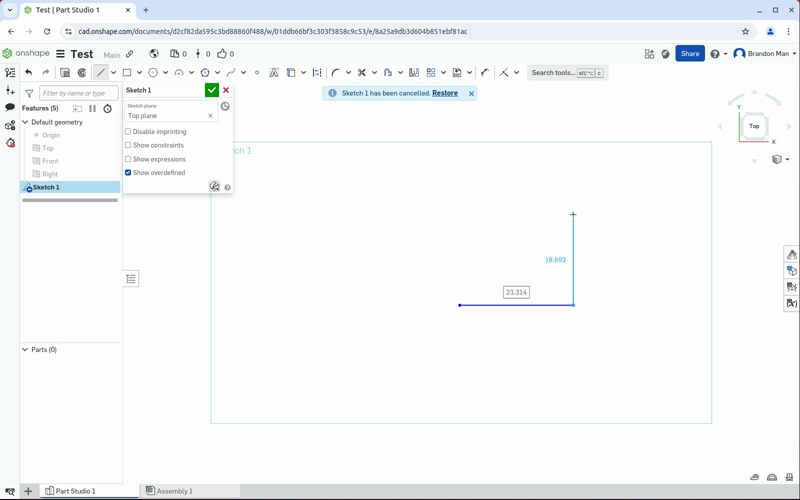
key_down(shift)
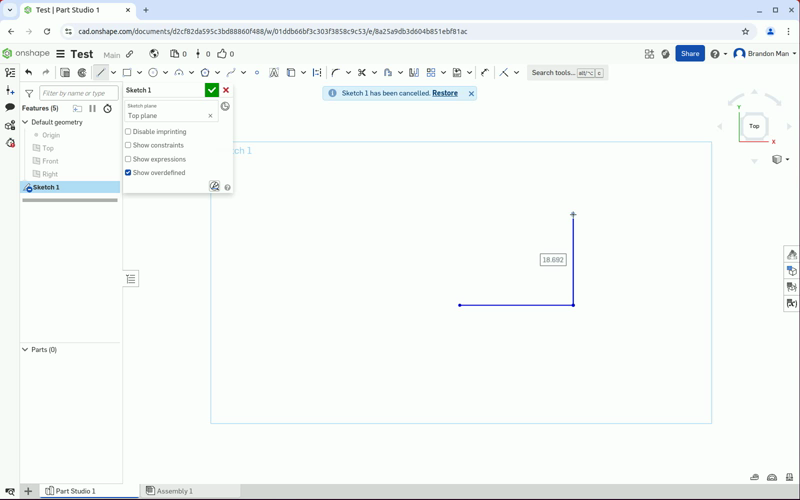
mouse_move(459, 214)
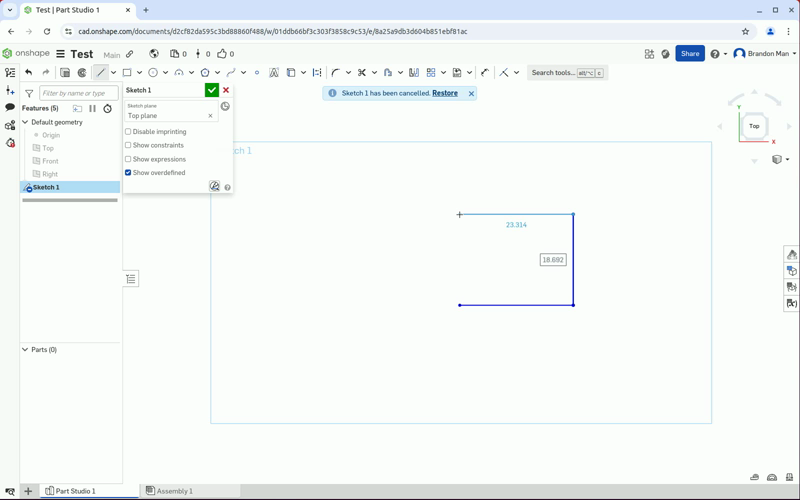
click(459, 214)
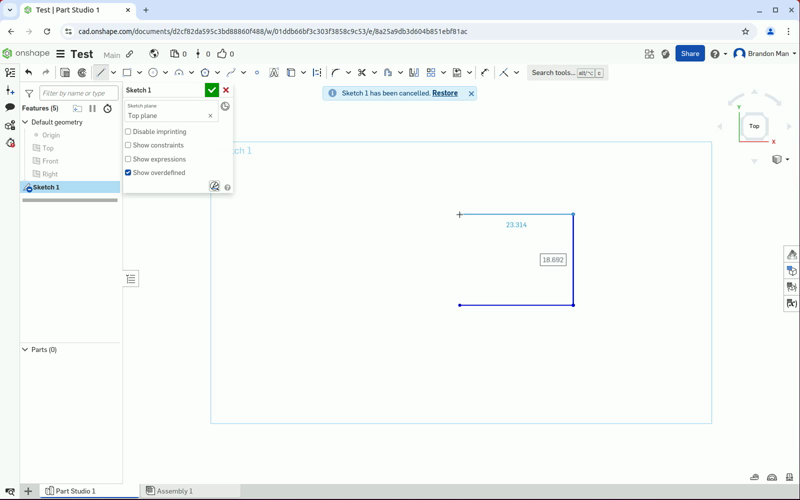
key_up(shift)
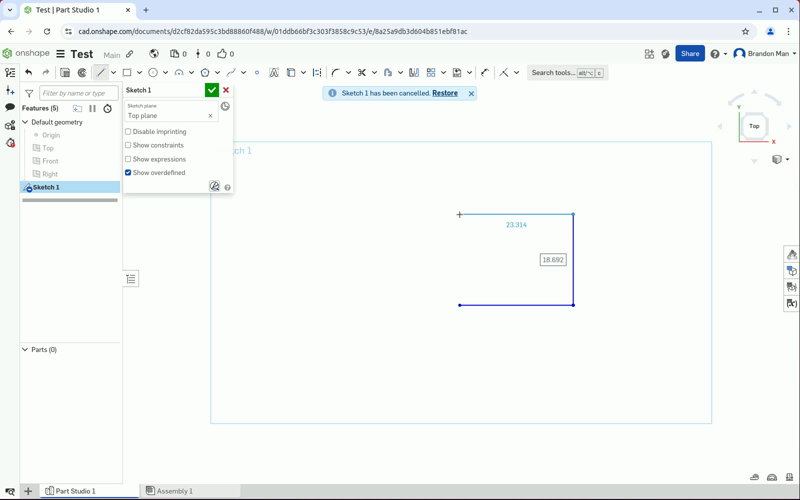
key_down(shift)
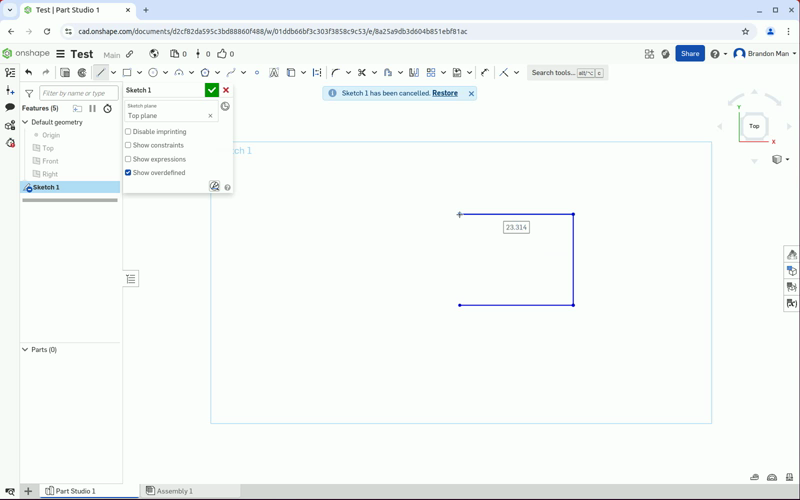
mouse_move(459, 305)
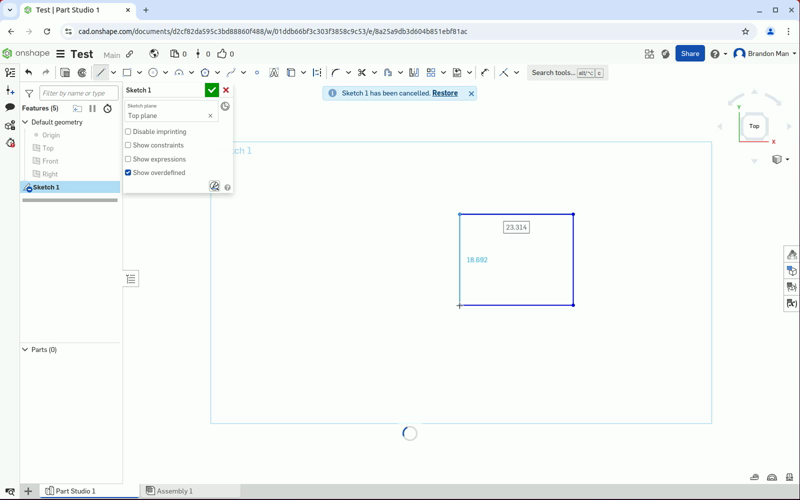
key_up(shift)
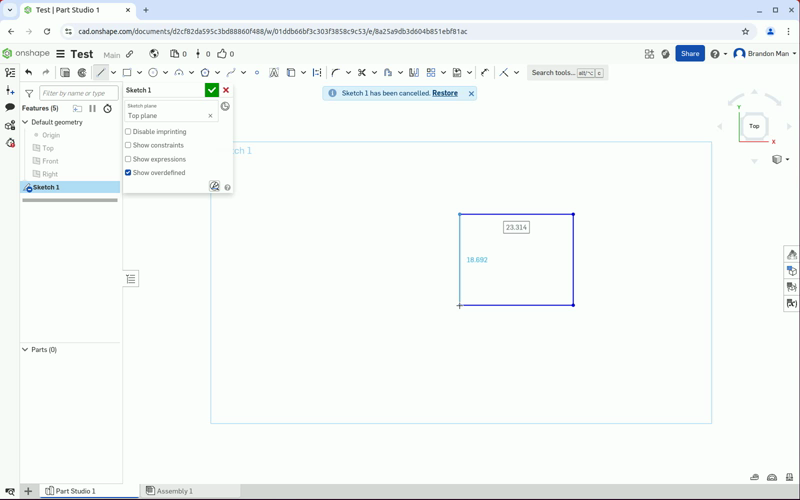
click(459, 305)
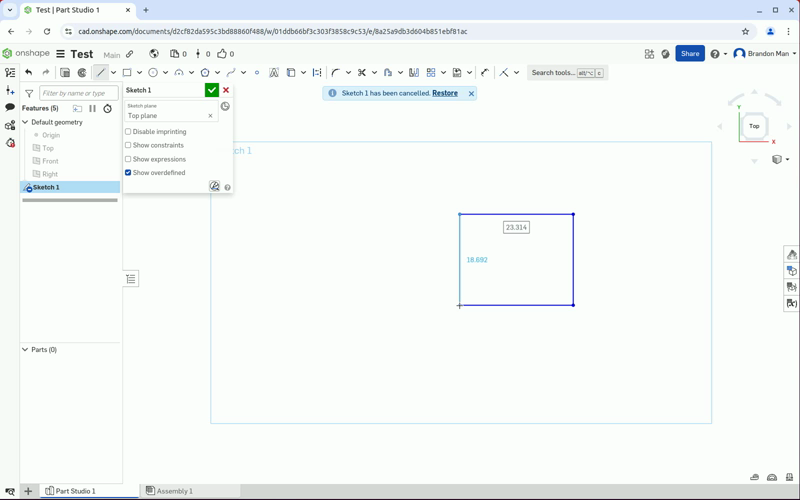
key(esc)
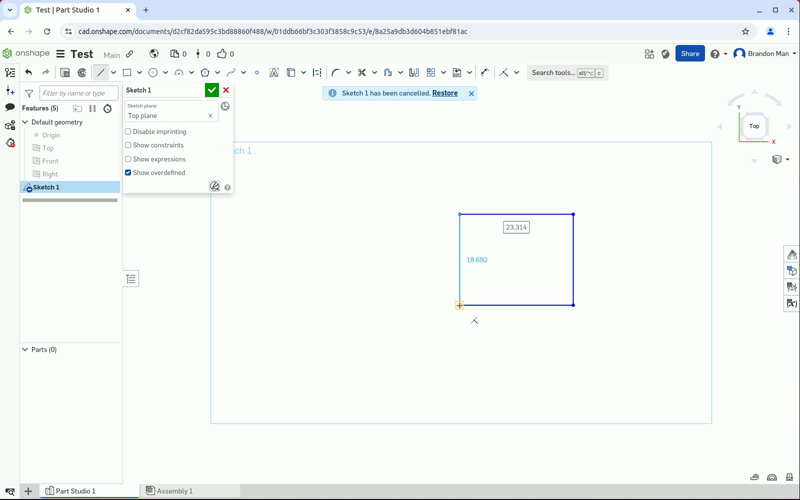
mouse_move(497, 235)
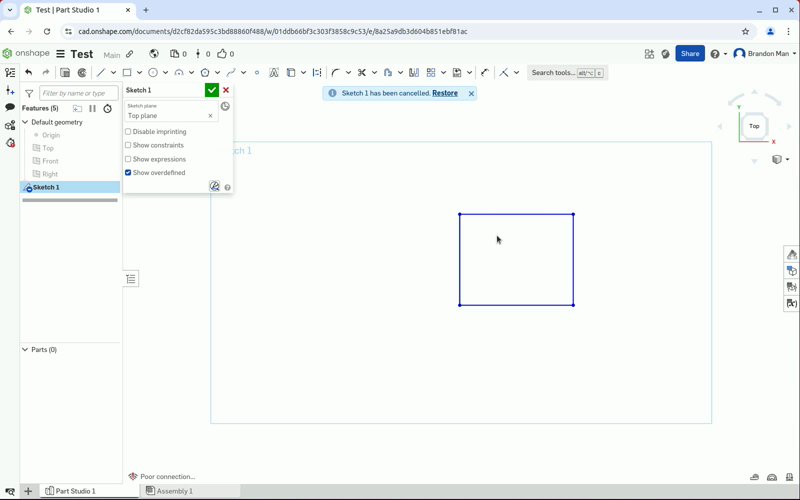
click(497, 235)
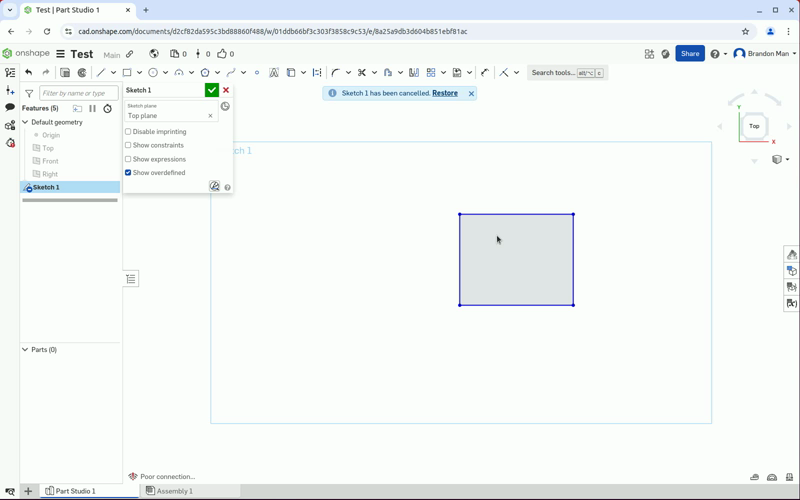
mouse_move(73, 352)
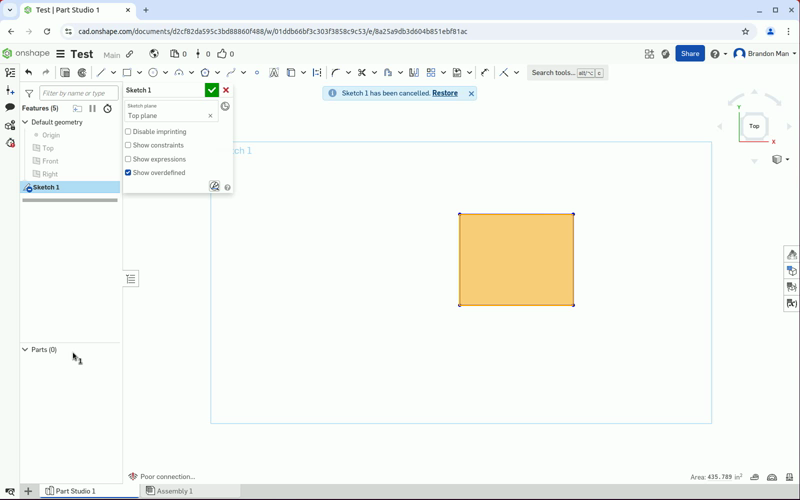
key(shift+y)
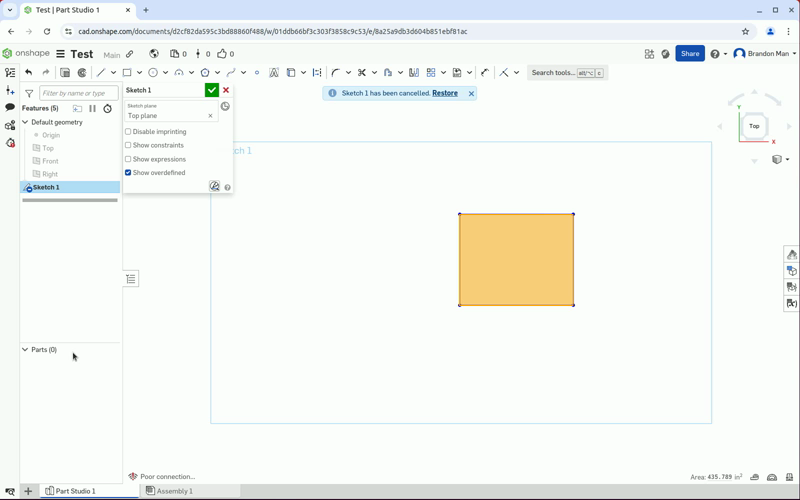
key(shift+e)
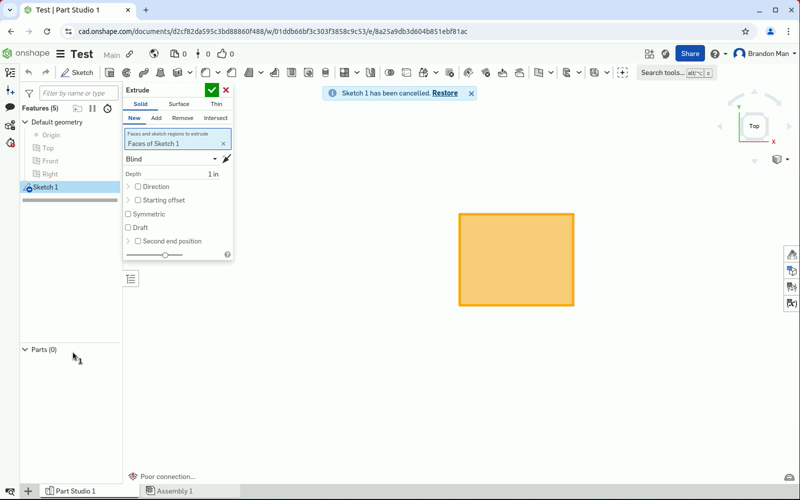
mouse_move(143, 106)
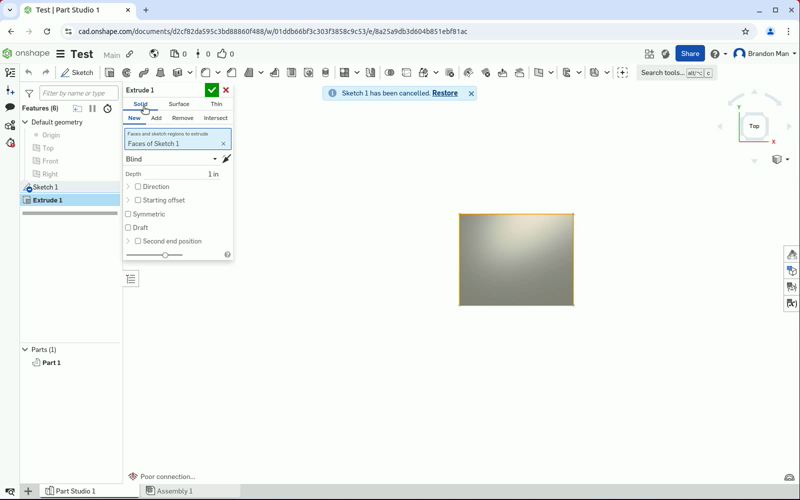
click(143, 106)
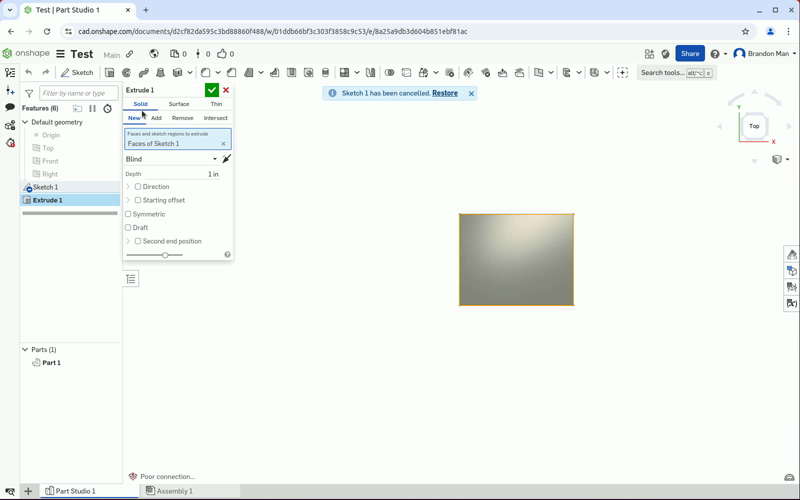
mouse_move(137, 120)
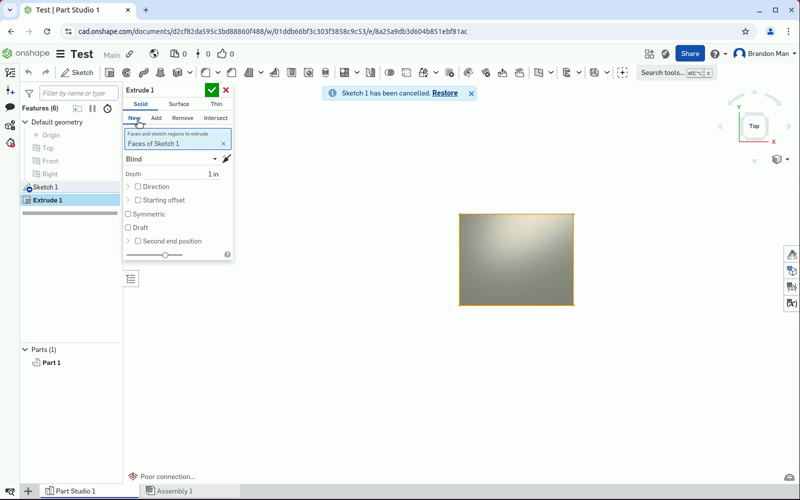
click(137, 120)
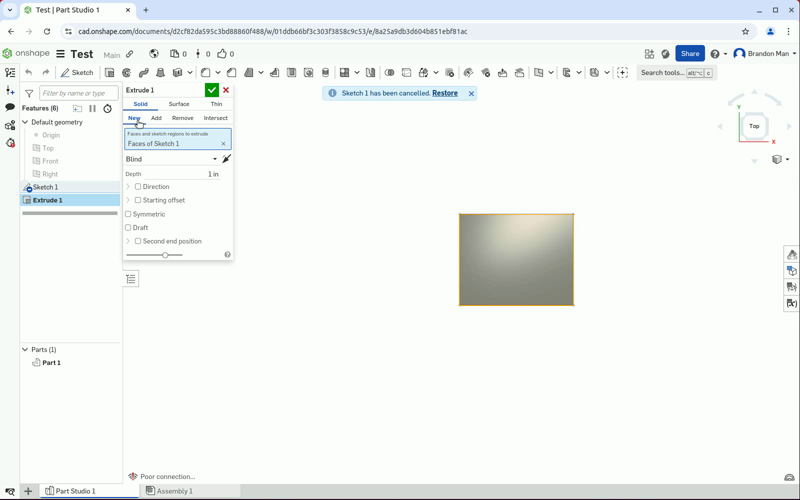
key(tab, 4)
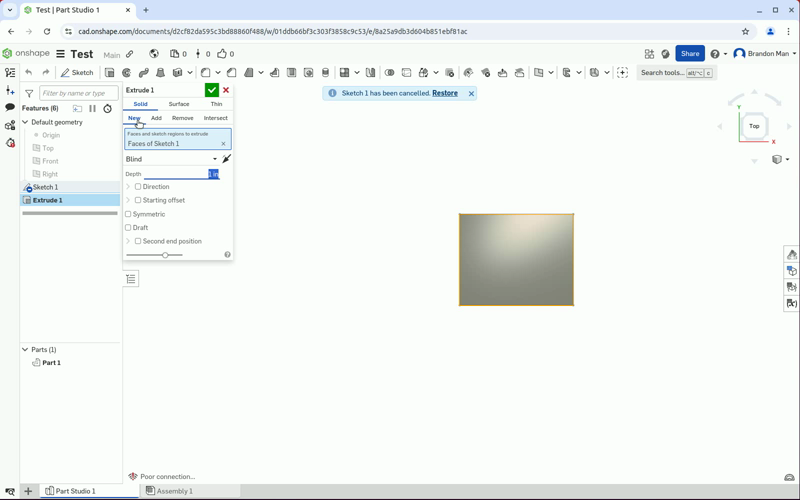
text(-0.722)
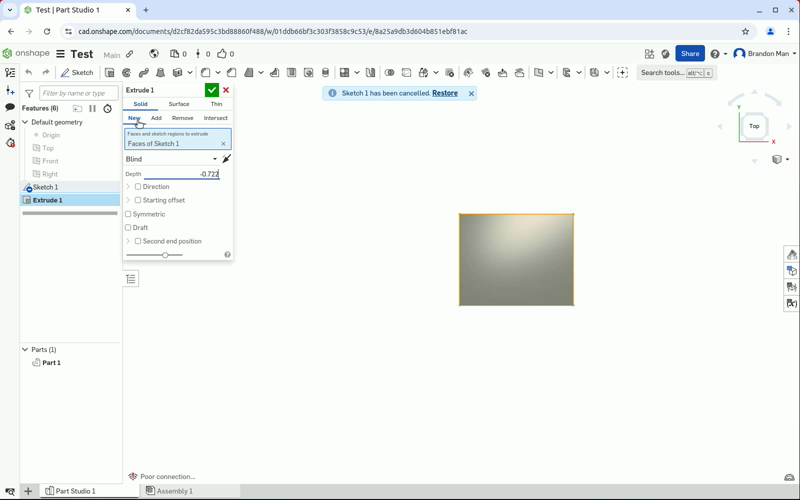
key(enter)
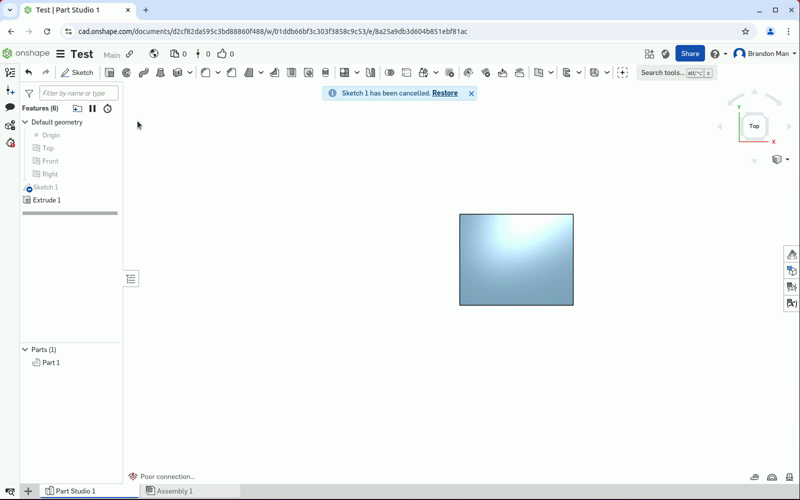
key(shift+h)
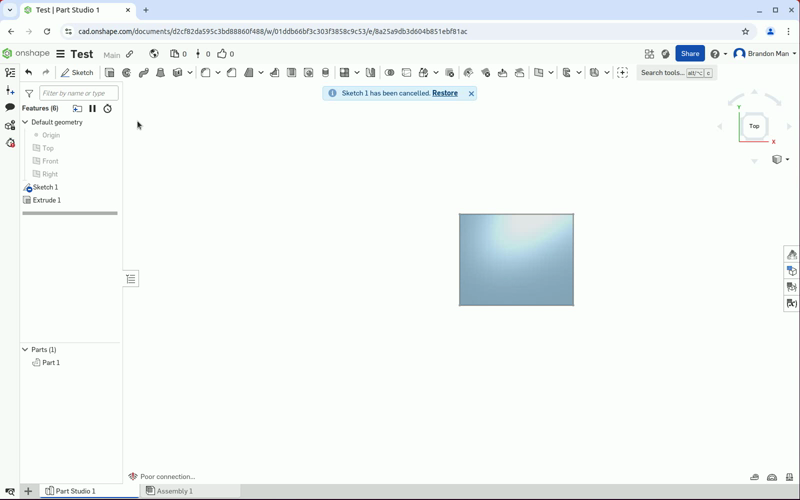
key(shift+h)
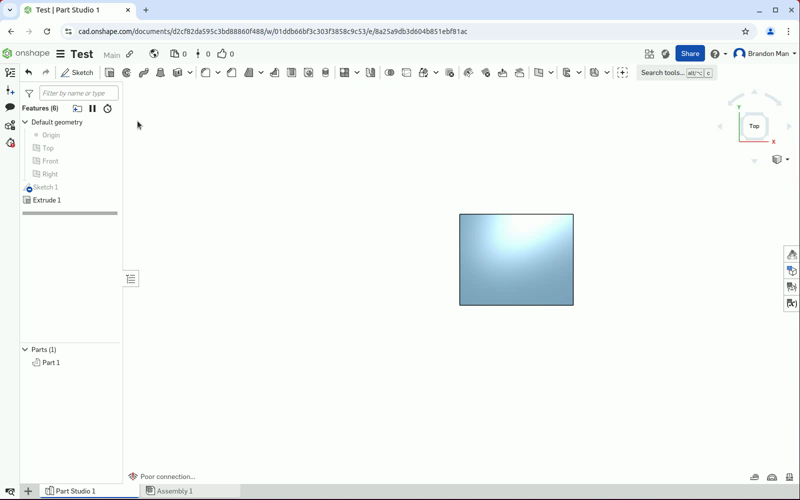
mouse_move(73, 189)
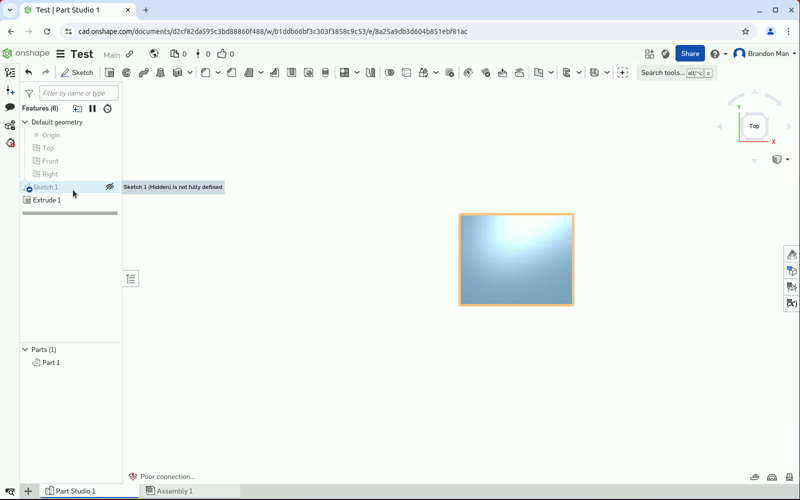
click(73, 189)
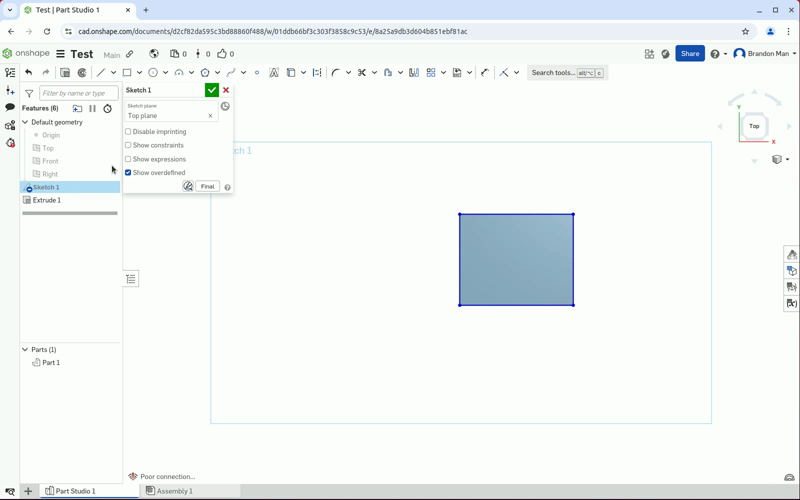
mouse_move(229, 92)
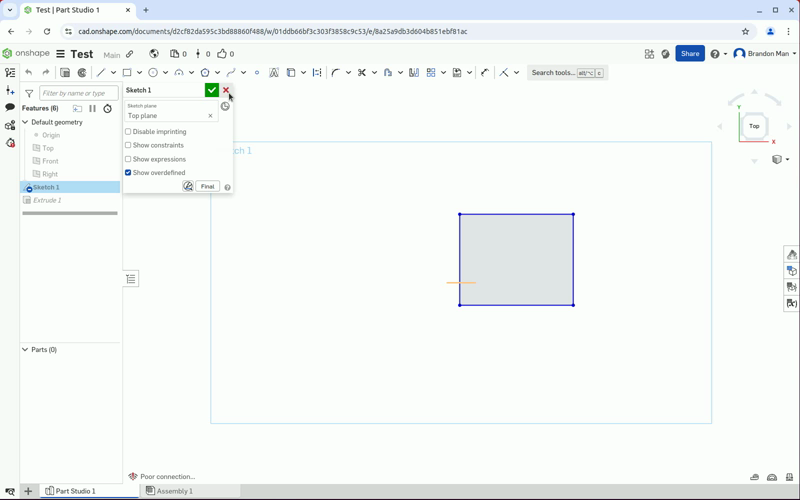
click(229, 92)
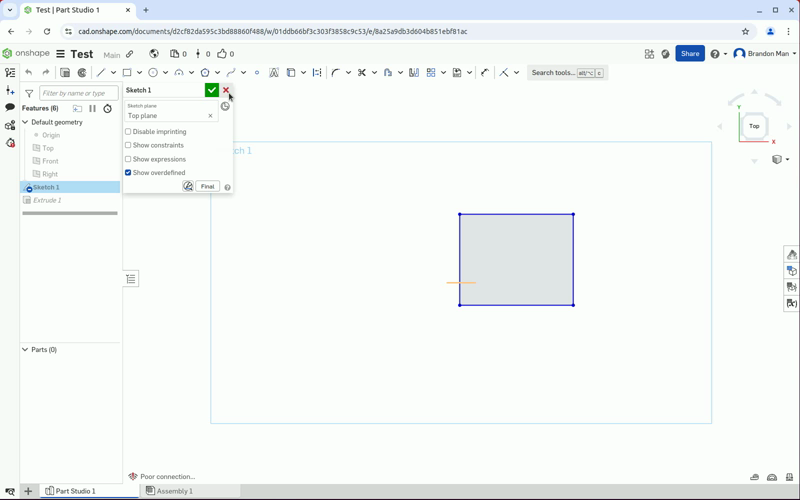
key(shift+s)
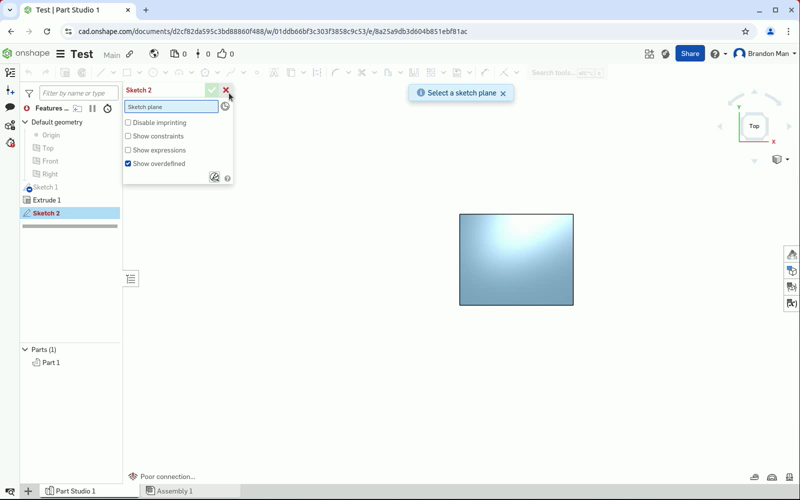
mouse_move(73, 150)
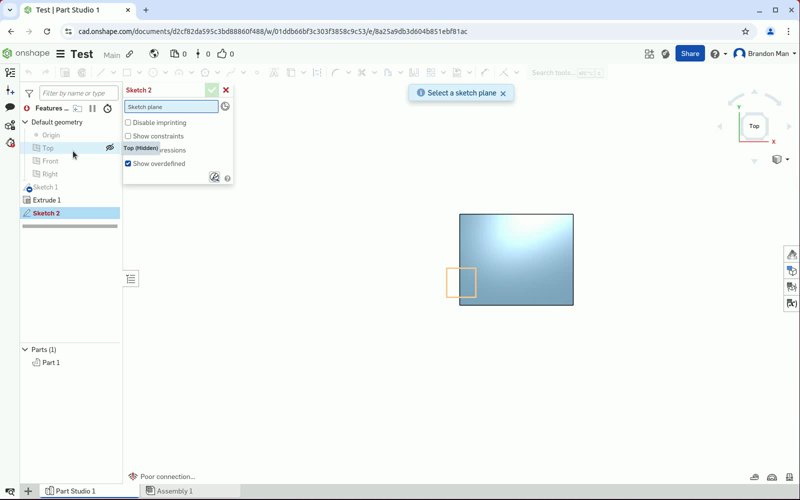
click(73, 150)
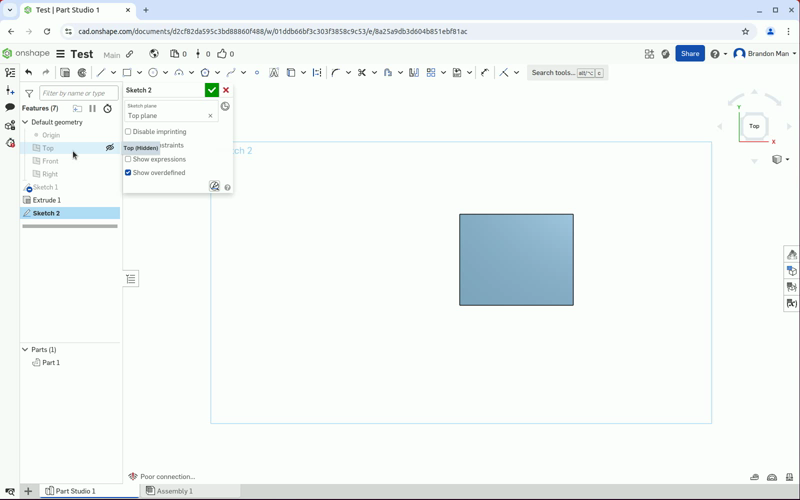
mouse_move(73, 352)
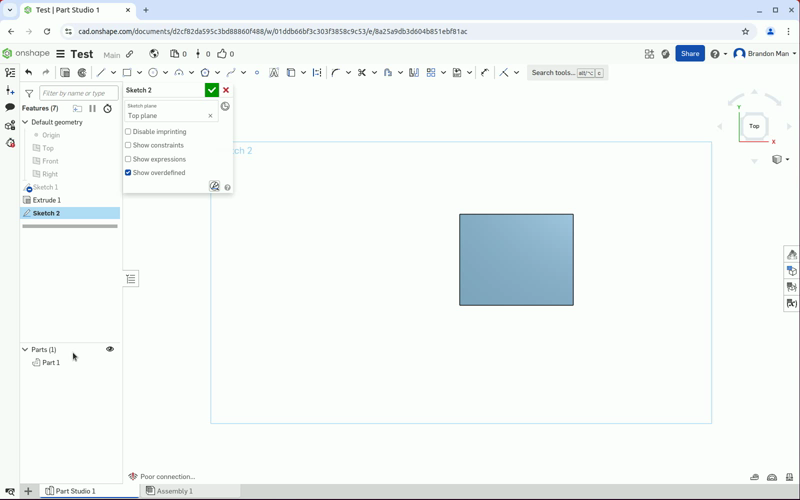
key(y)
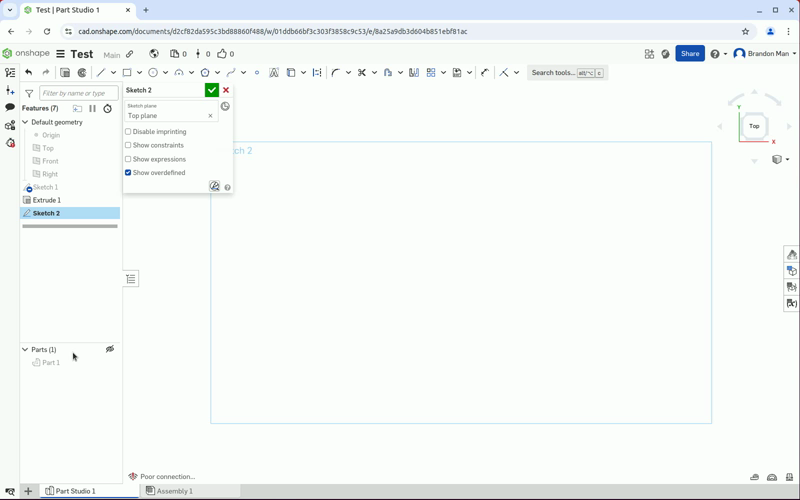
key(l)
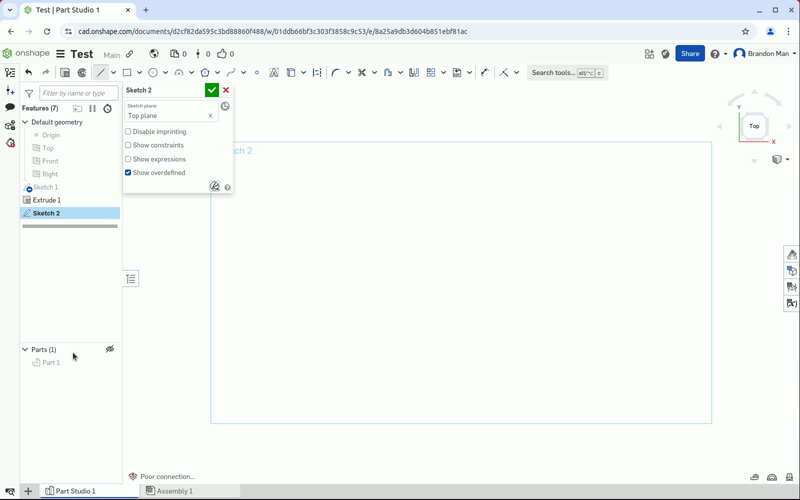
key_down(shift)
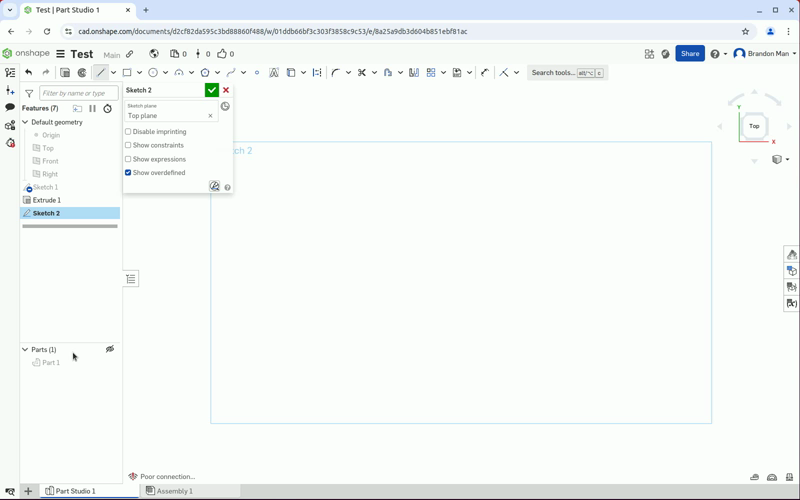
mouse_move(459, 305)
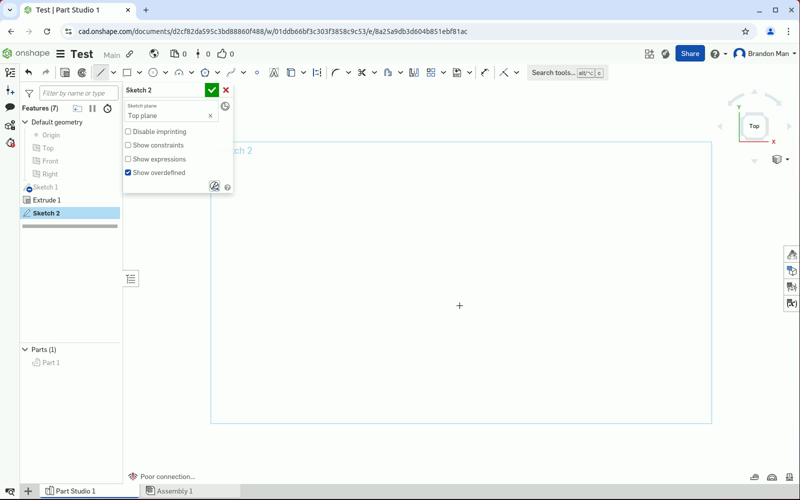
click(459, 305)
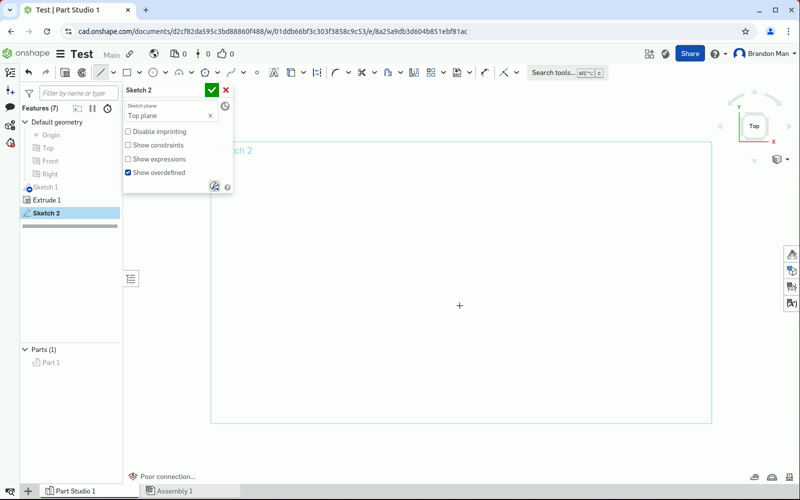
key_up(shift)
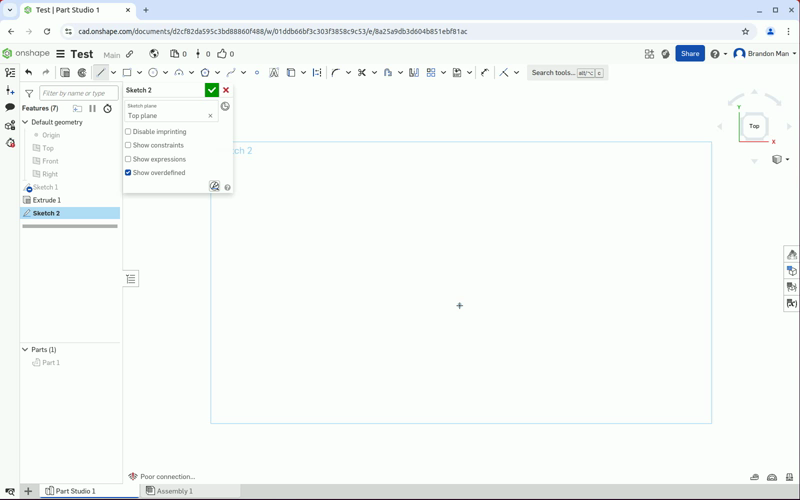
key_down(shift)
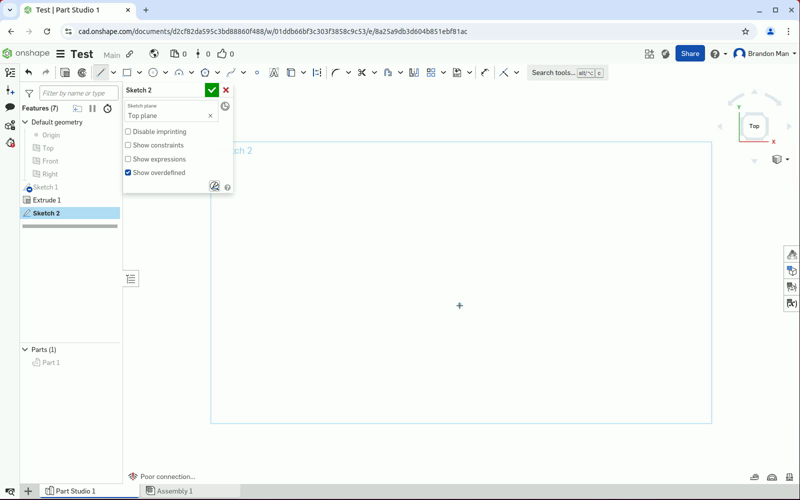
mouse_move(573, 305)
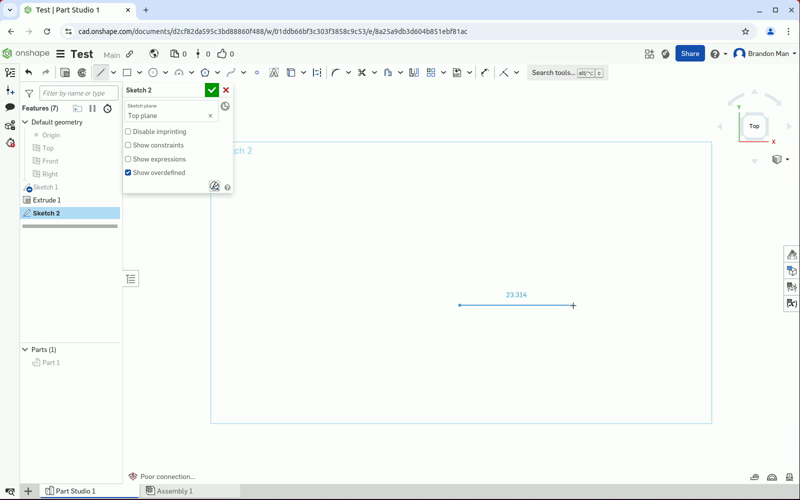
click(573, 305)
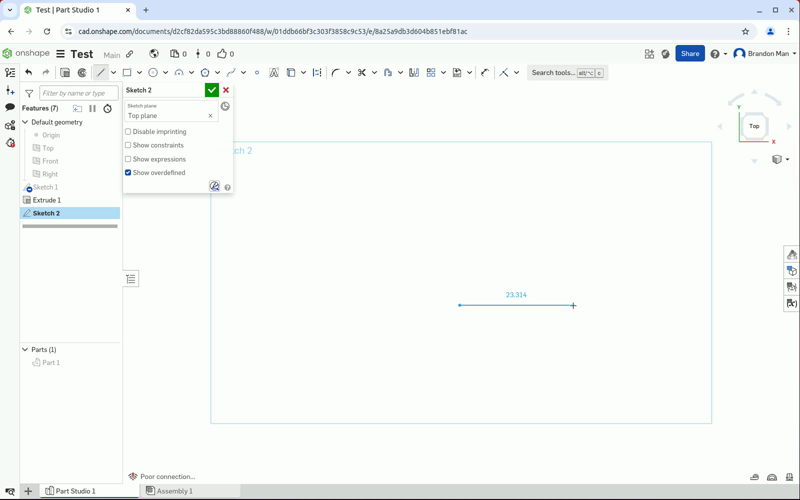
key_up(shift)
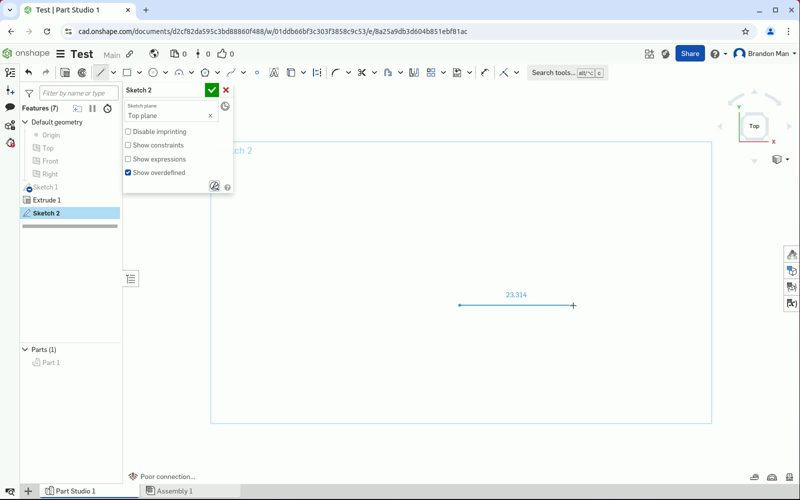
key_down(shift)
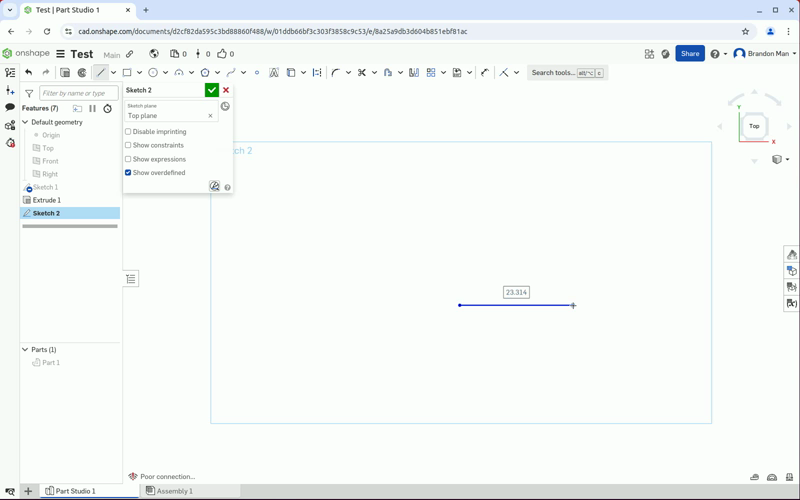
mouse_move(573, 214)
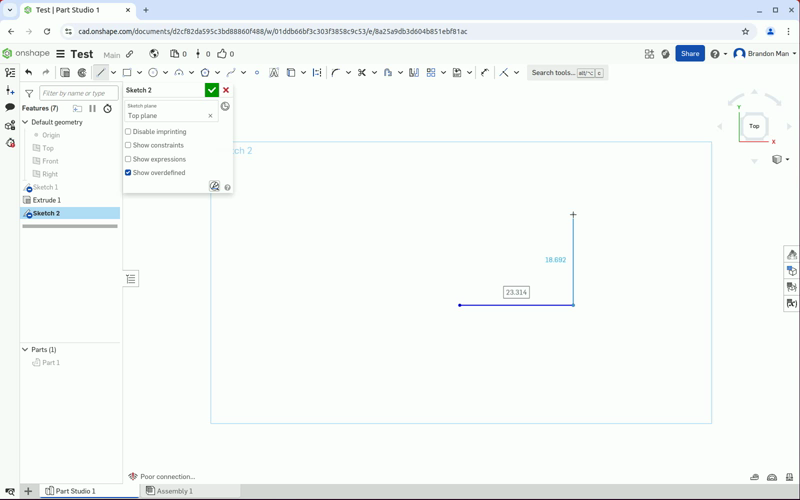
click(573, 214)
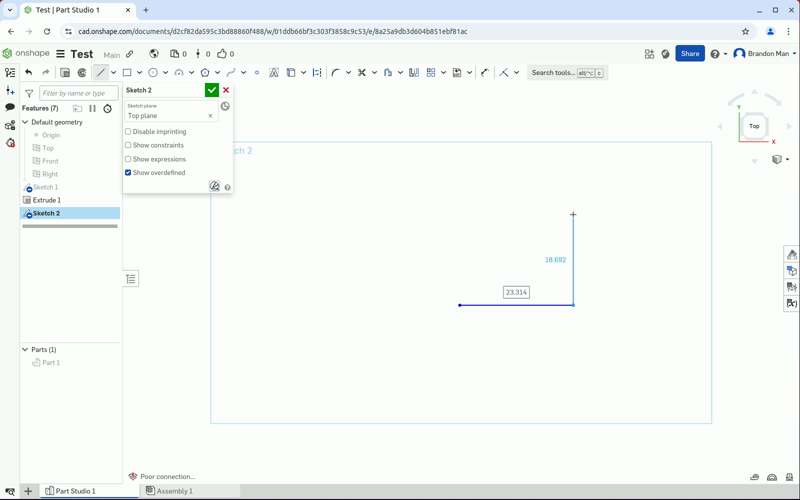
key_up(shift)
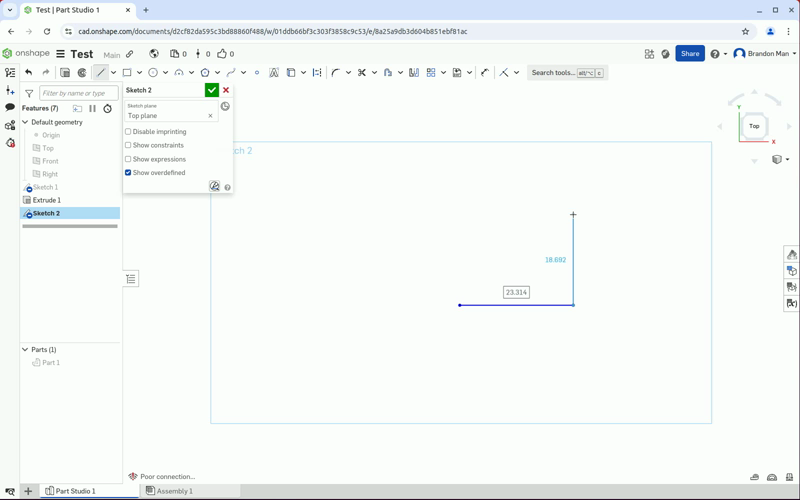
key_down(shift)
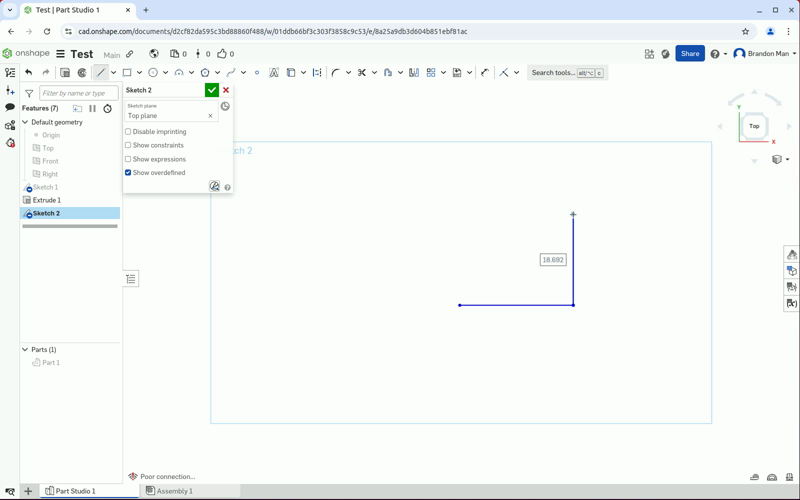
mouse_move(459, 214)
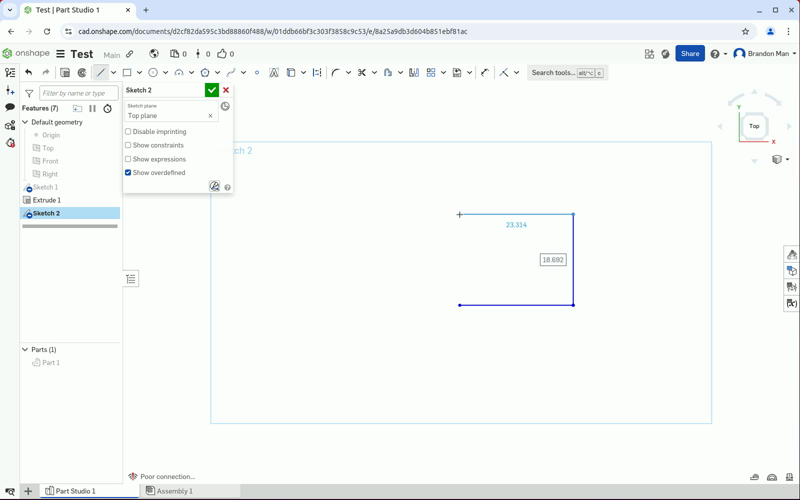
click(459, 214)
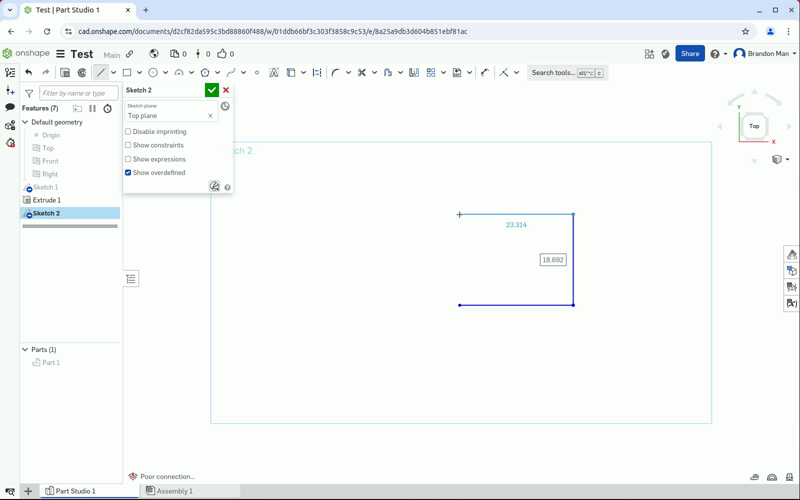
key_up(shift)
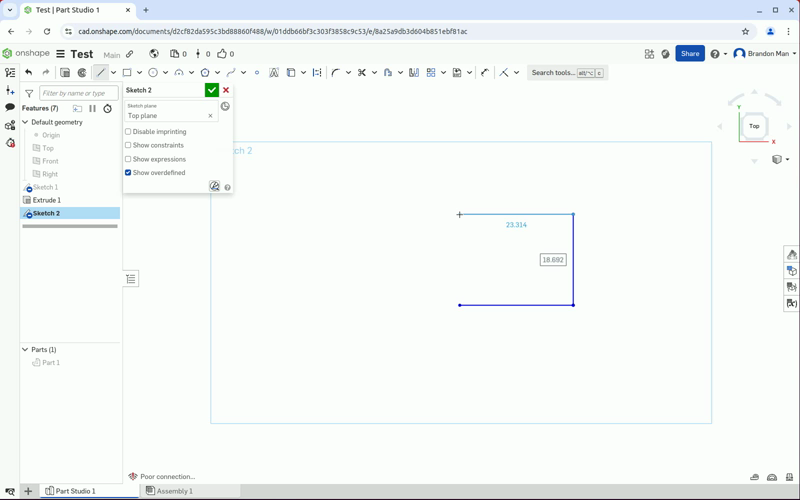
key_down(shift)
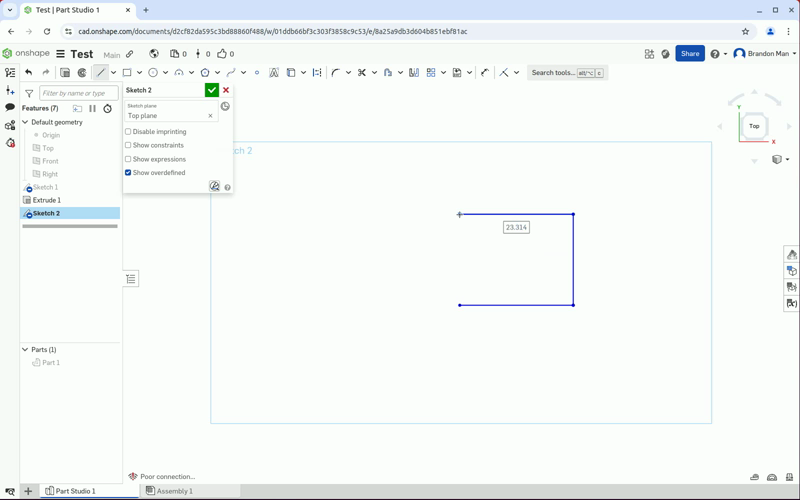
mouse_move(459, 305)
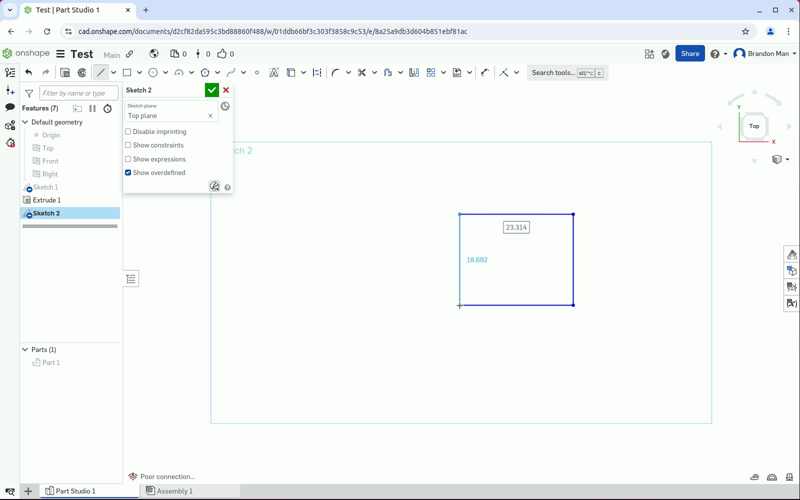
key_up(shift)
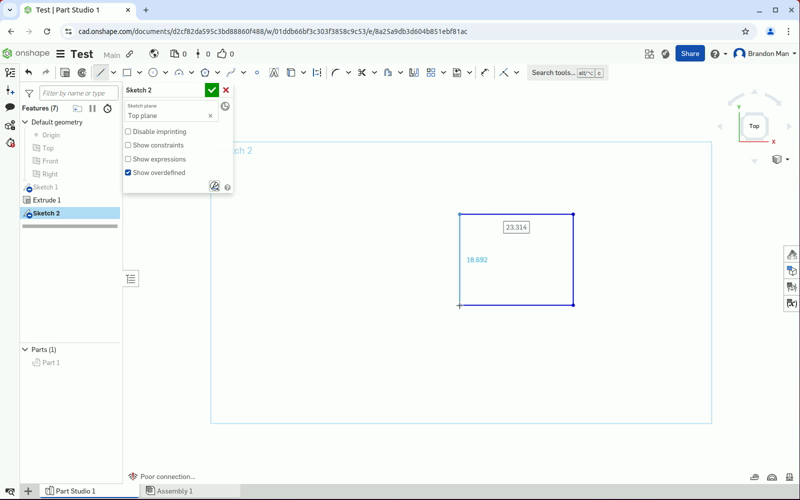
click(459, 305)
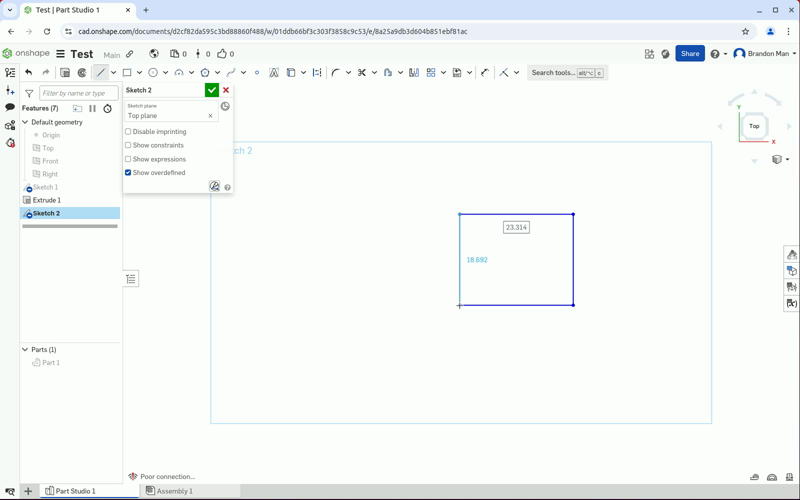
key(esc)
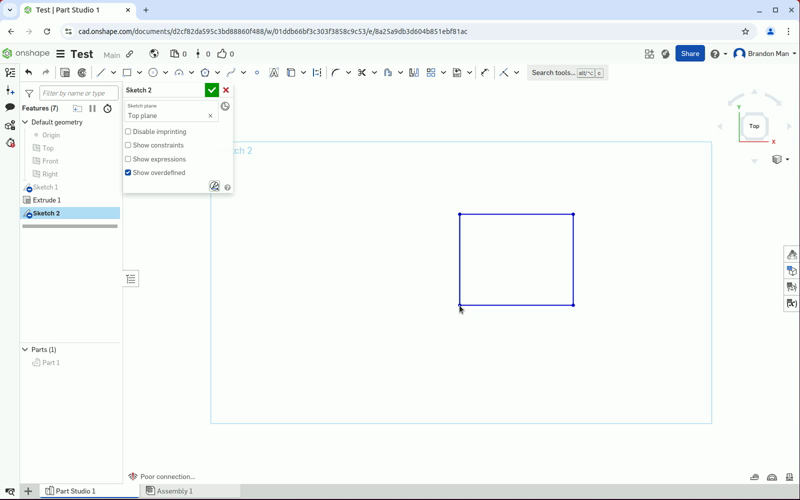
mouse_move(546, 227)
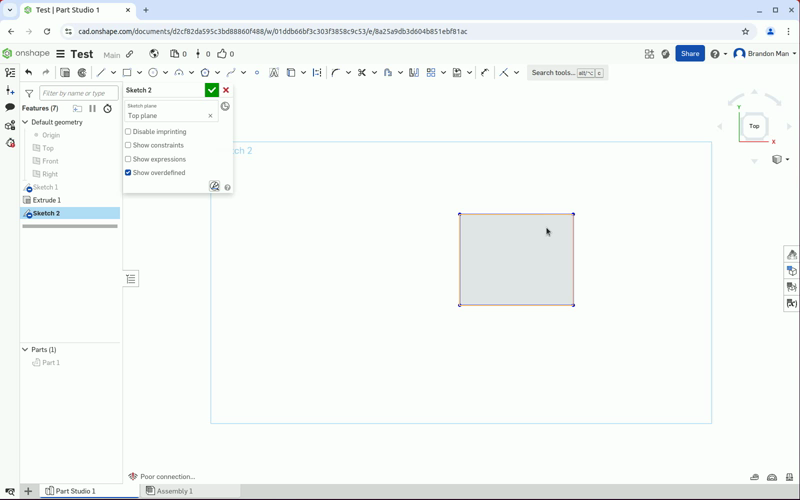
click(546, 227)
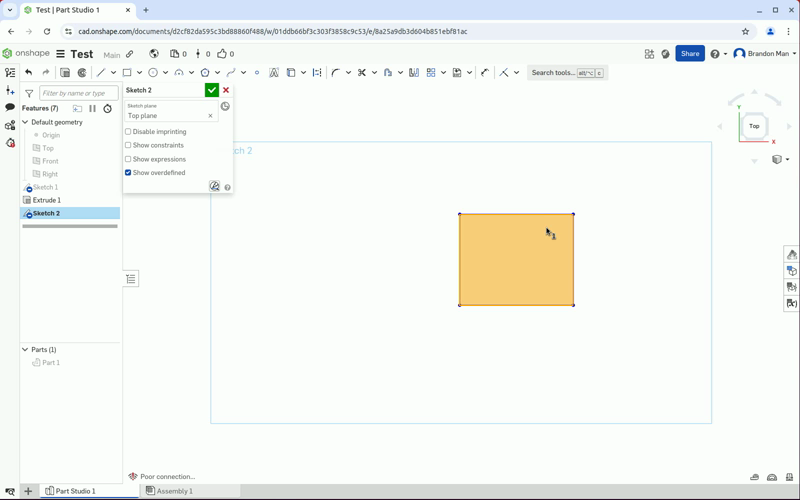
mouse_move(73, 352)
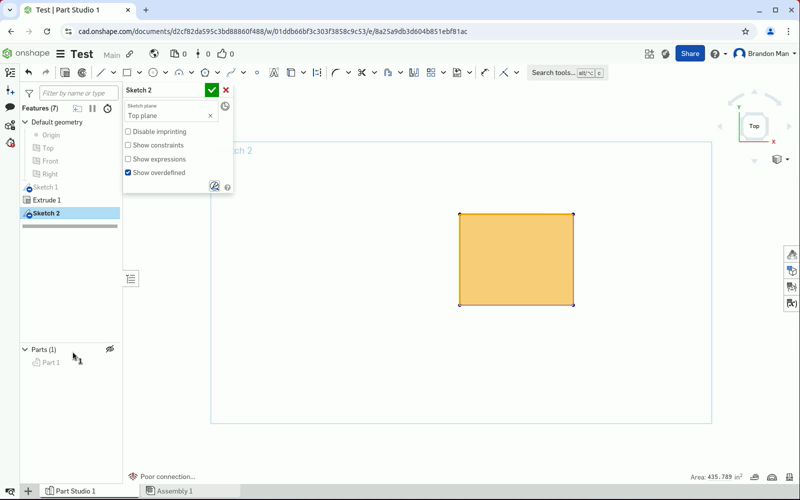
key(shift+y)
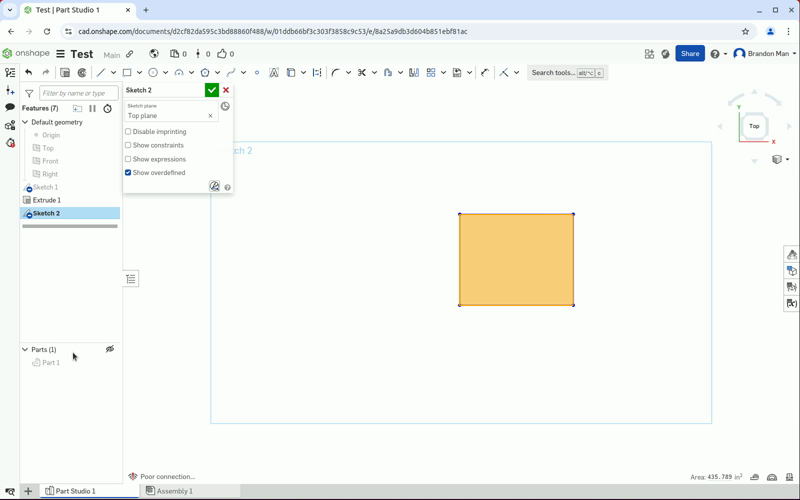
key(shift+e)
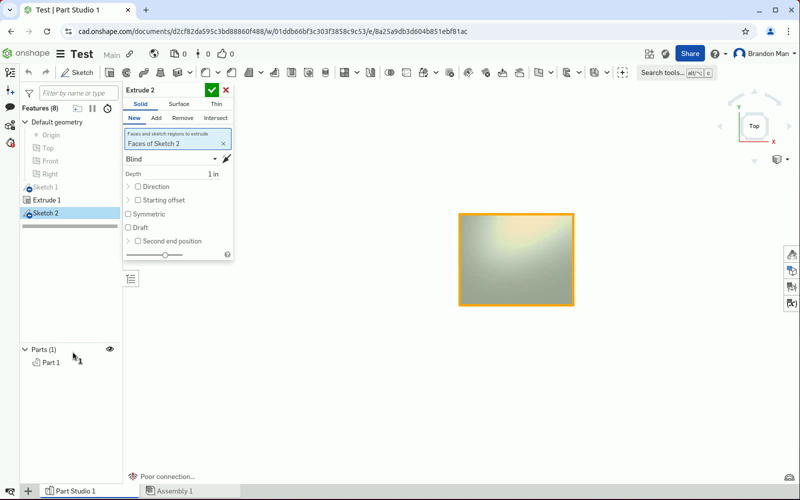
mouse_move(143, 106)
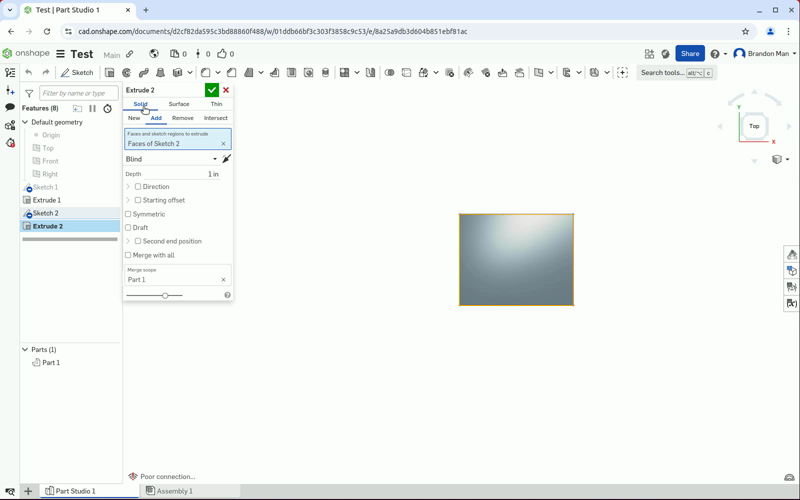
click(143, 106)
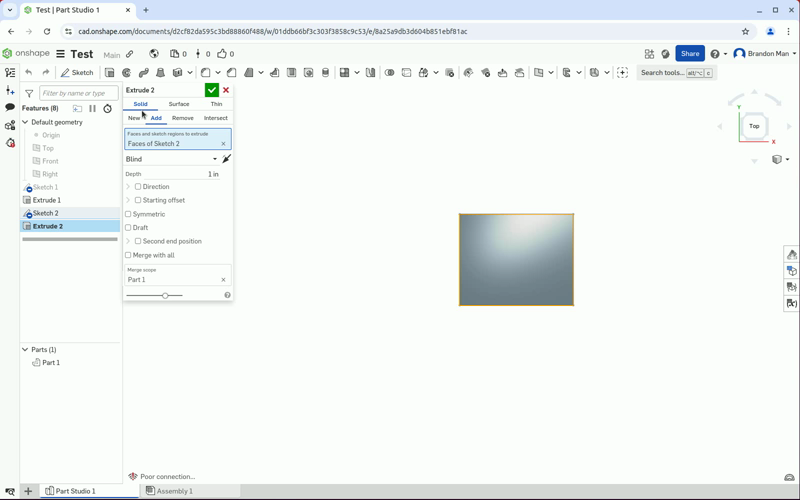
mouse_move(137, 120)
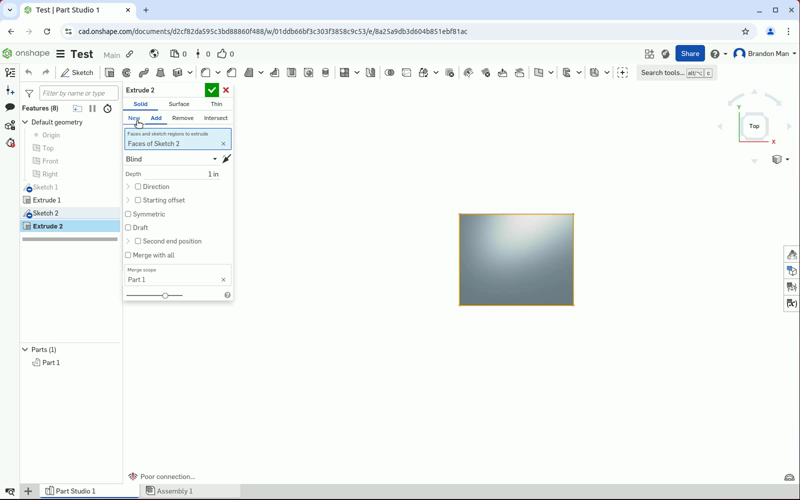
click(137, 120)
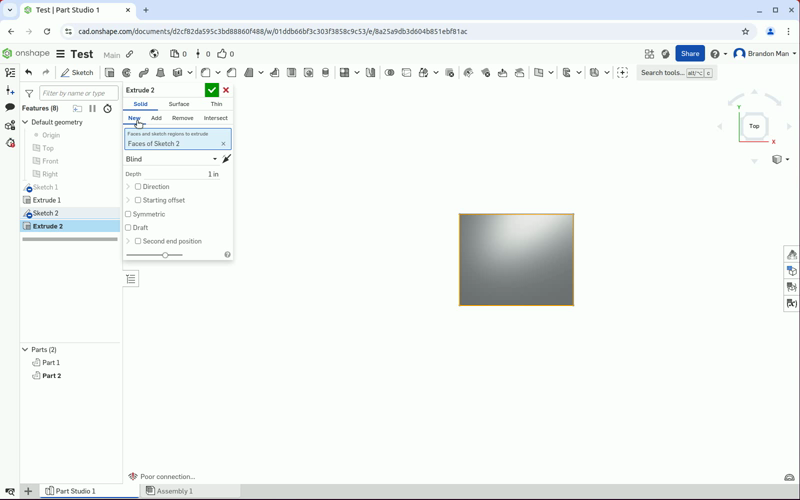
key(tab, 4)
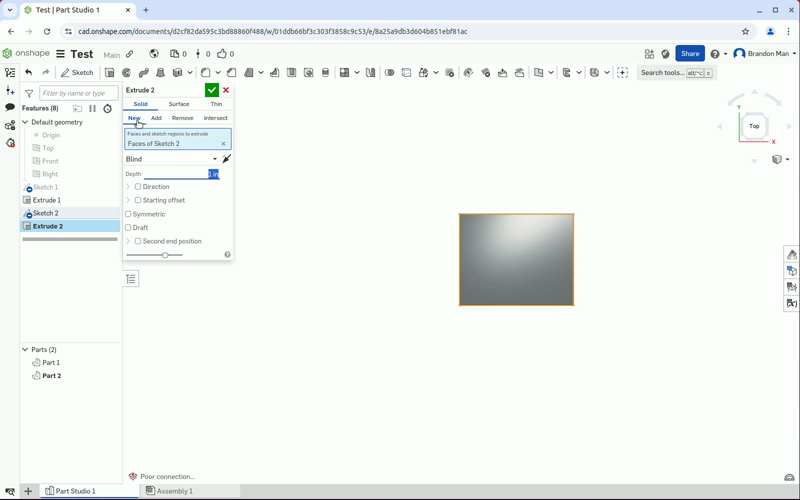
text(6.981)
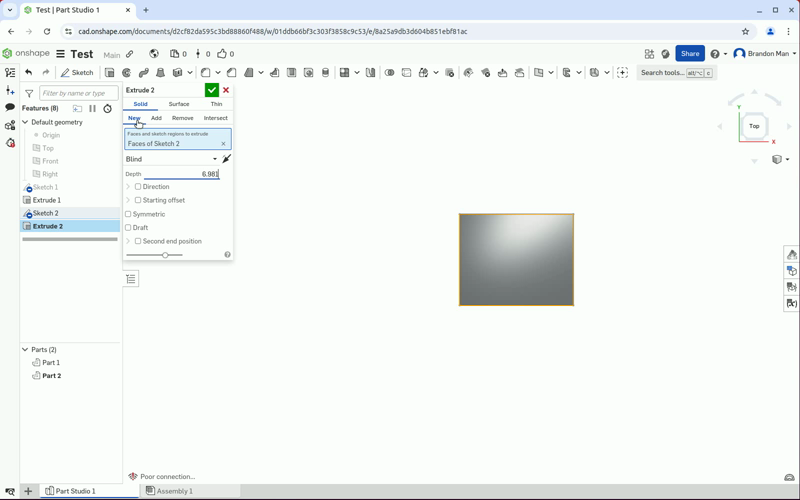
key(enter)
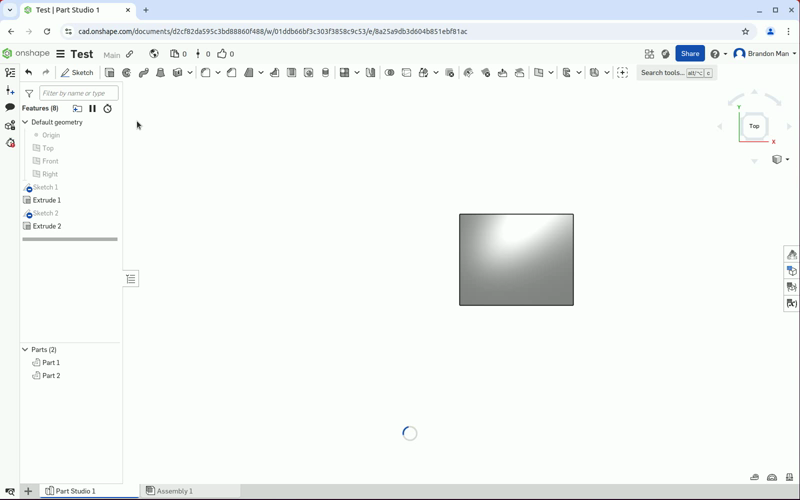
key(shift+h)
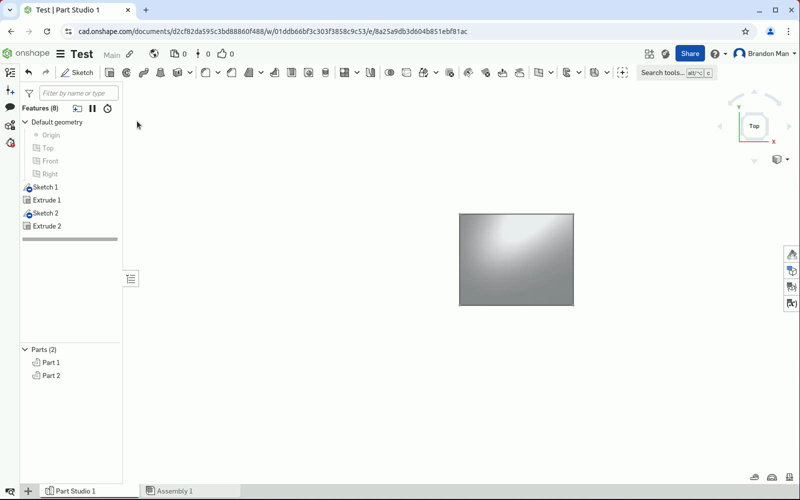
key(shift+h)
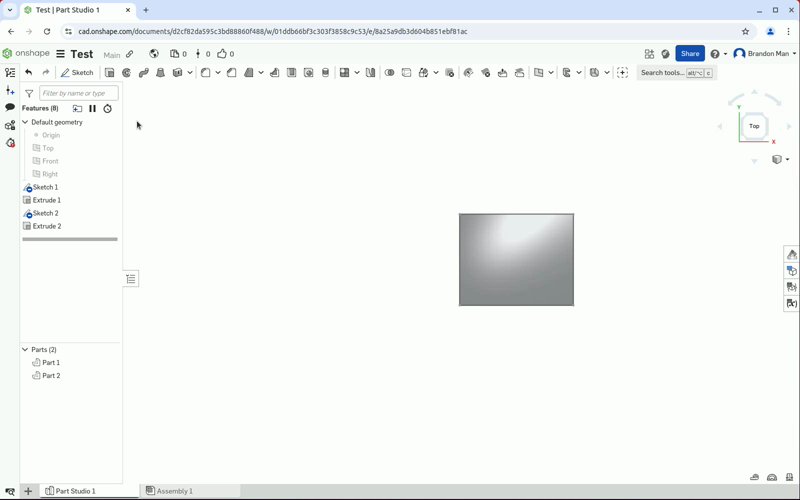
key(shift+7)
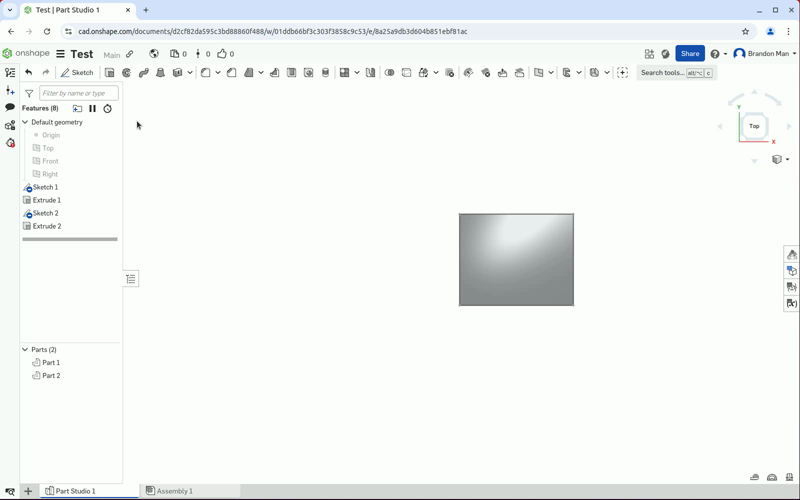
key(up, 3)
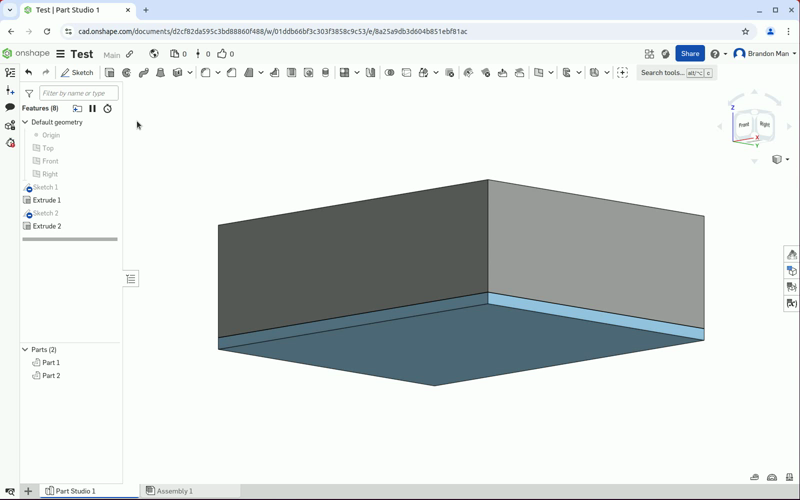
key(left, 3)
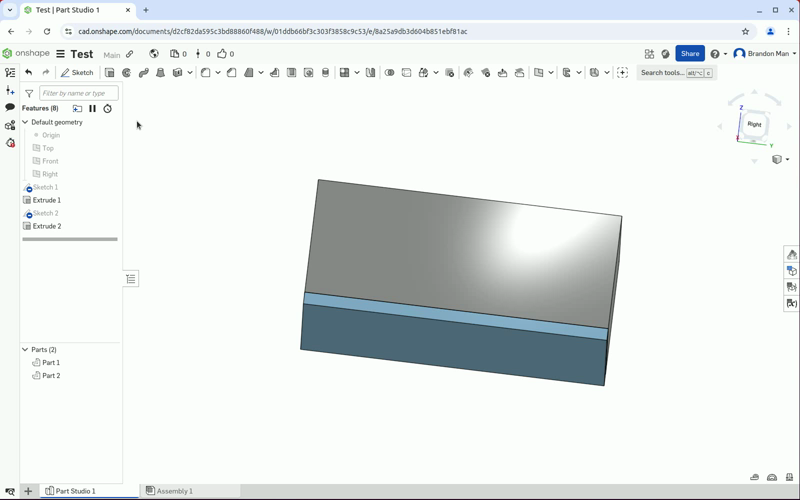
key(right, 3)
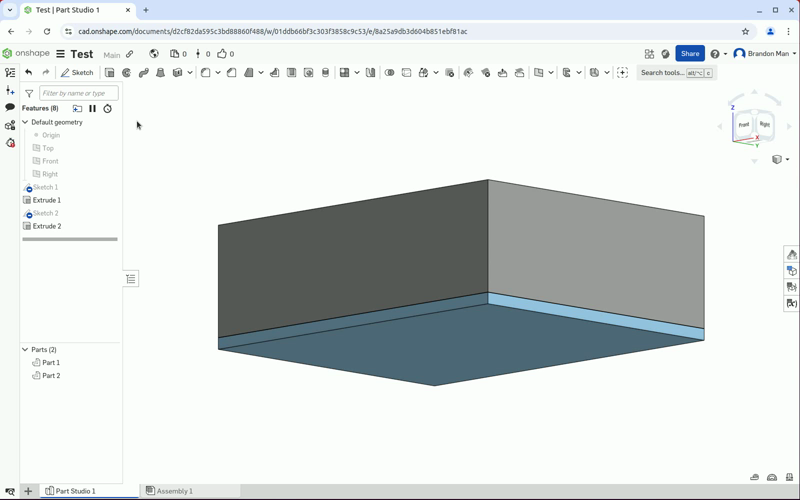
key(down, 3)
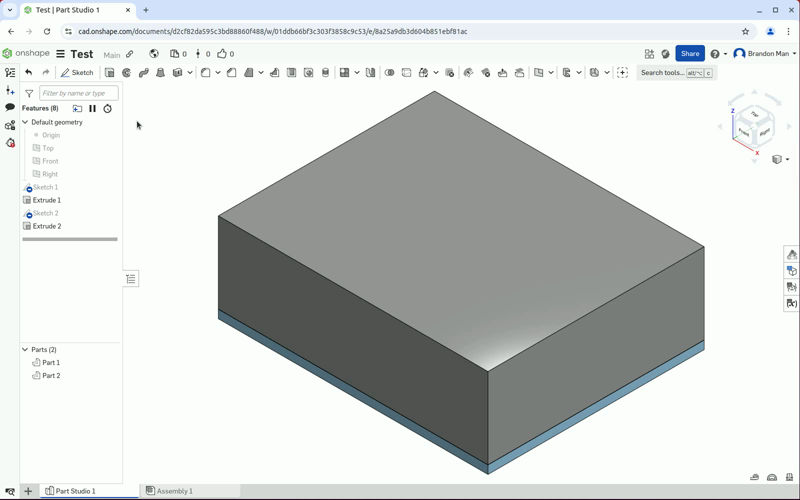
mouse_move(73, 189)
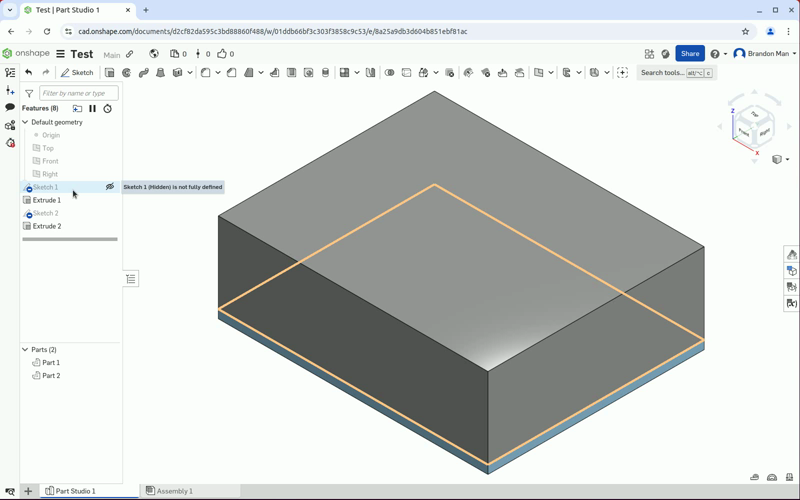
click(73, 189)